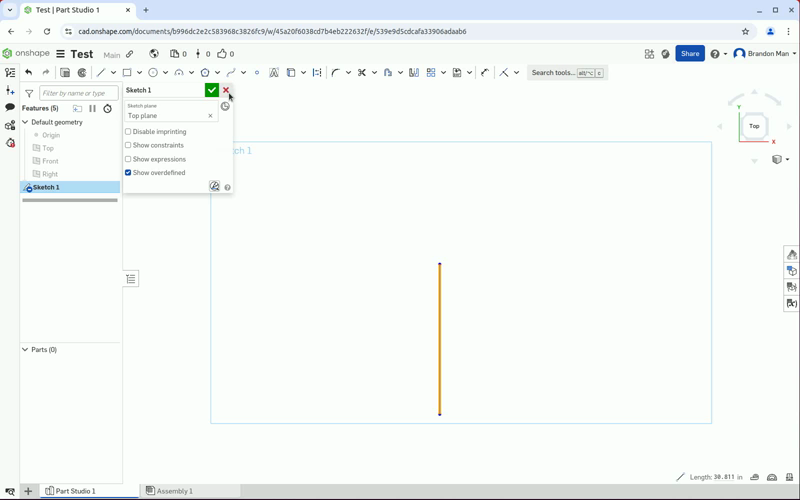
key(shift+h)
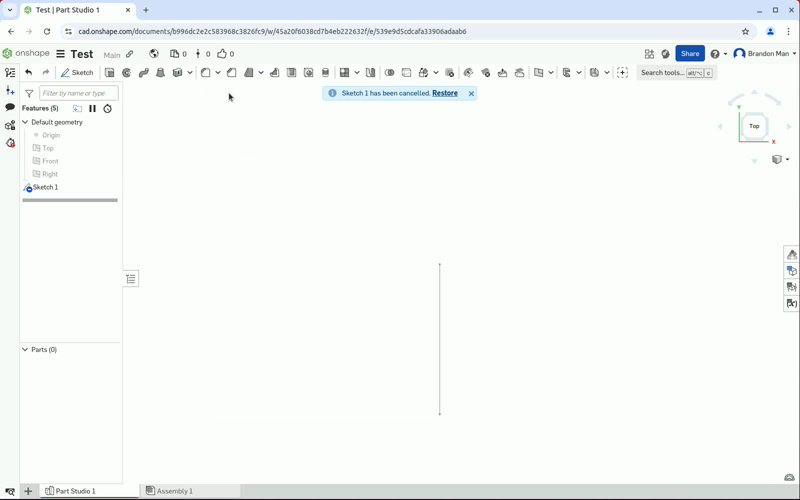
key(shift+s)
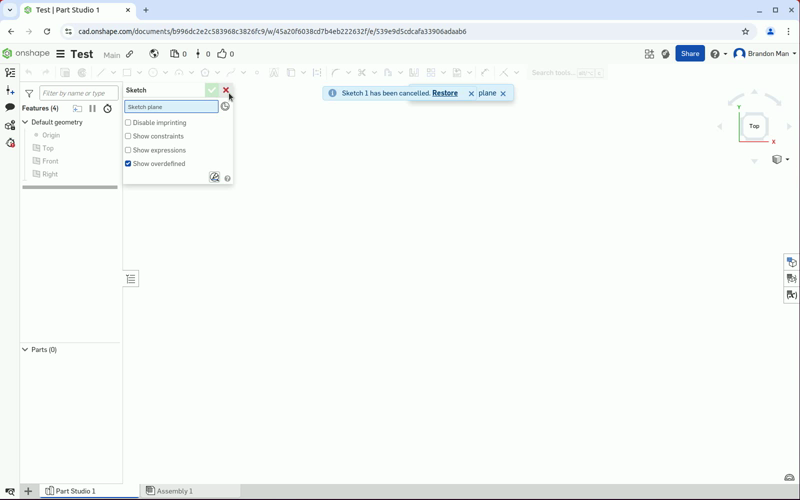
mouse_move(73, 150)
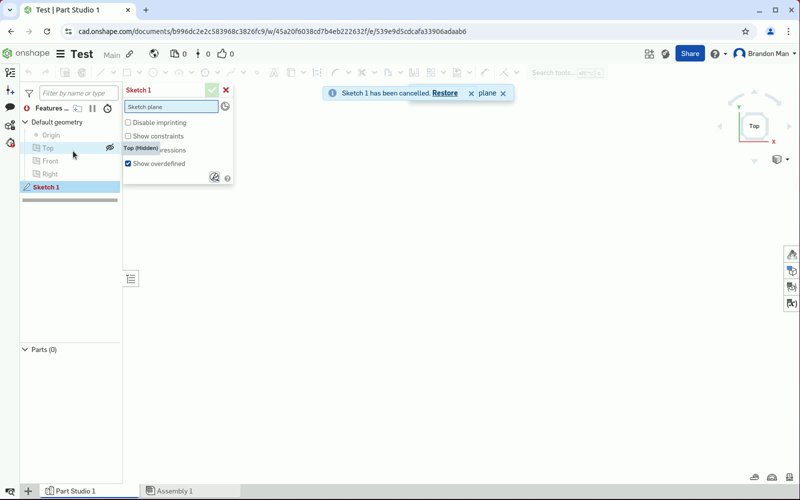
click(73, 150)
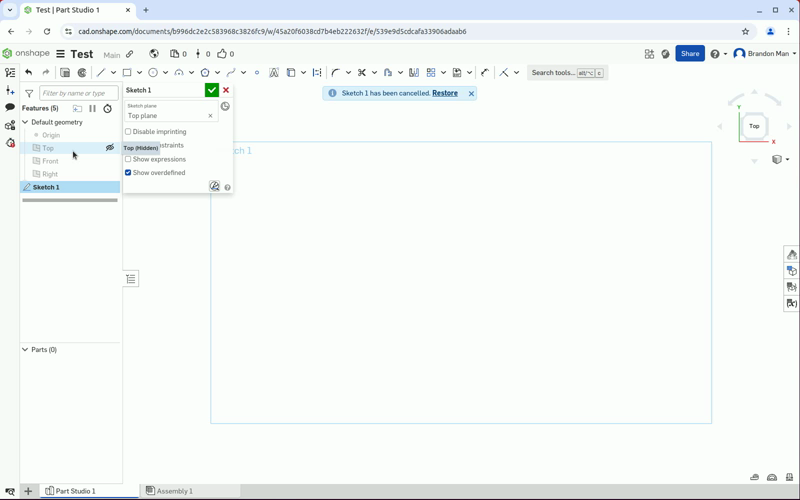
mouse_move(73, 352)
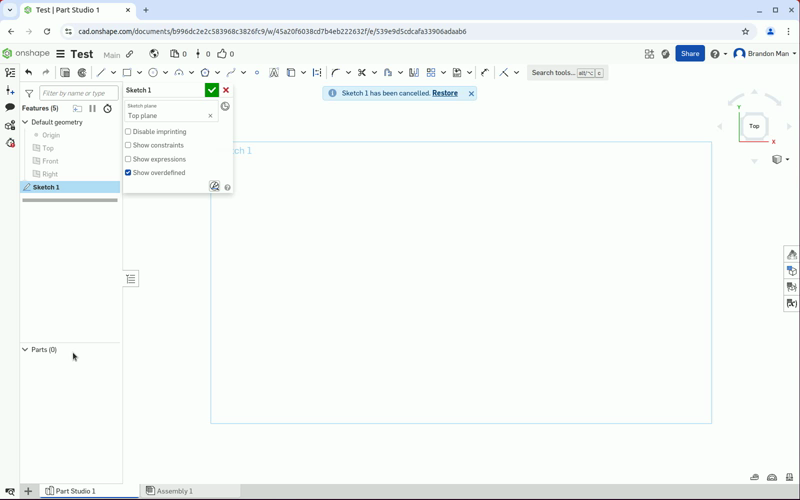
key(y)
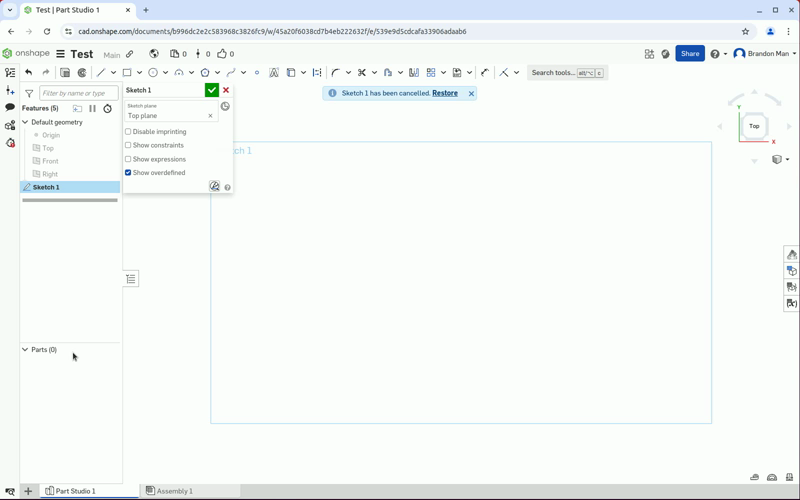
key(l)
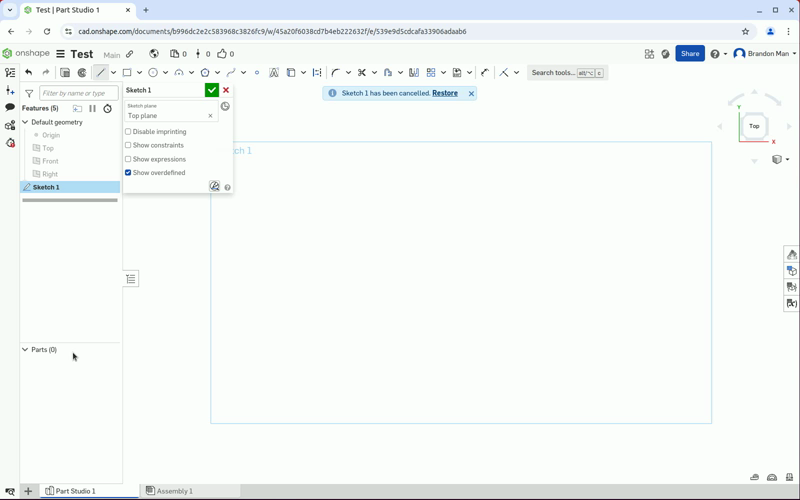
key_down(shift)
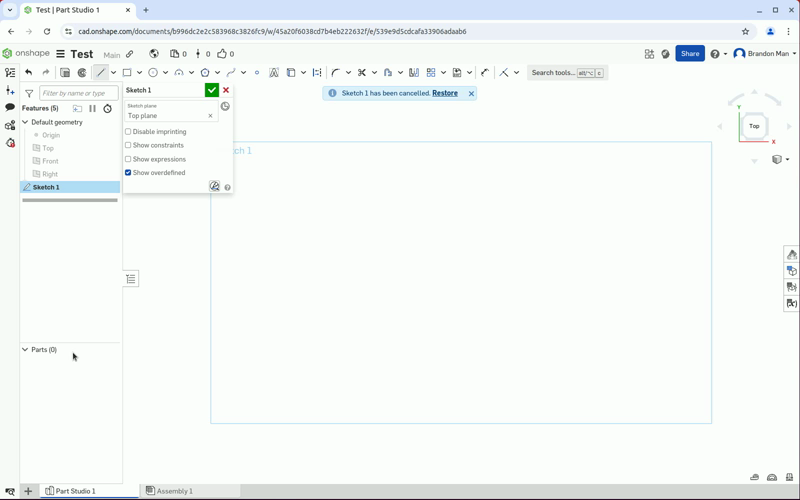
mouse_move(460, 282)
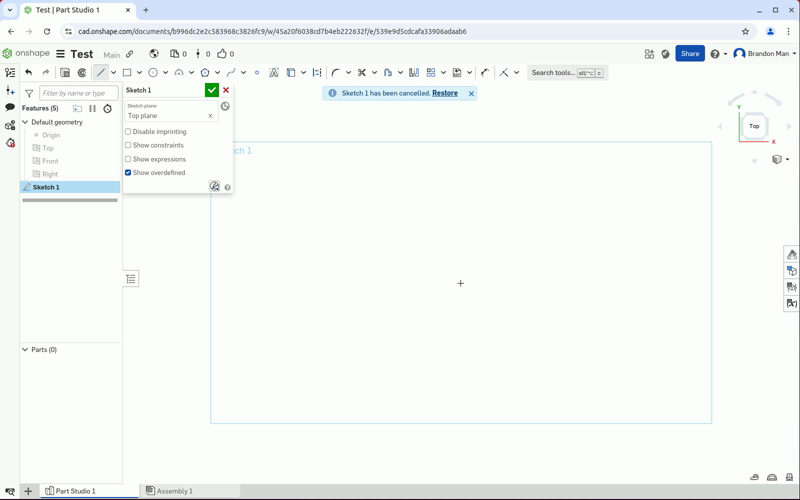
click(460, 282)
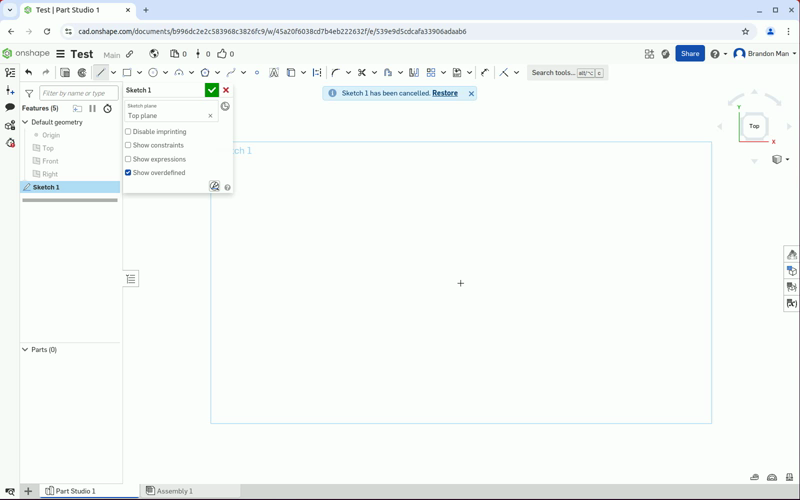
key_up(shift)
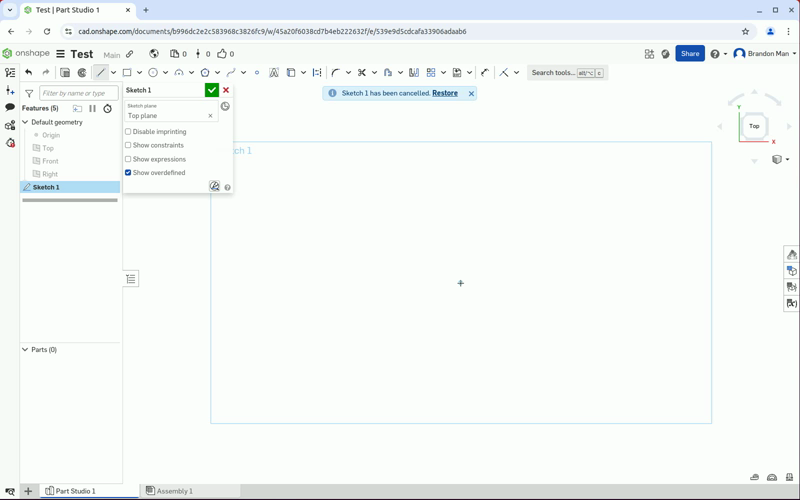
key_down(shift)
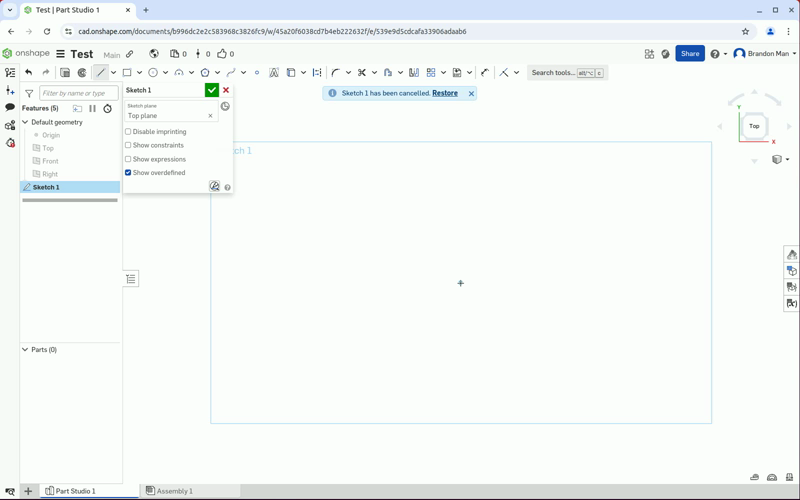
mouse_move(573, 282)
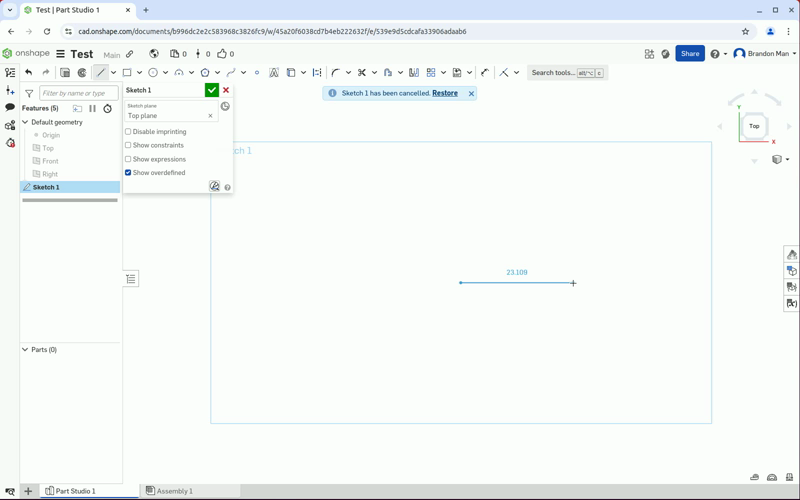
click(573, 282)
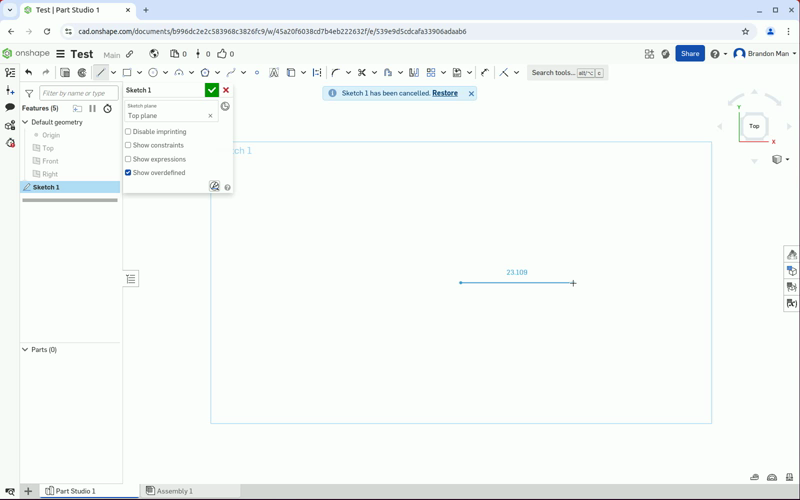
key_up(shift)
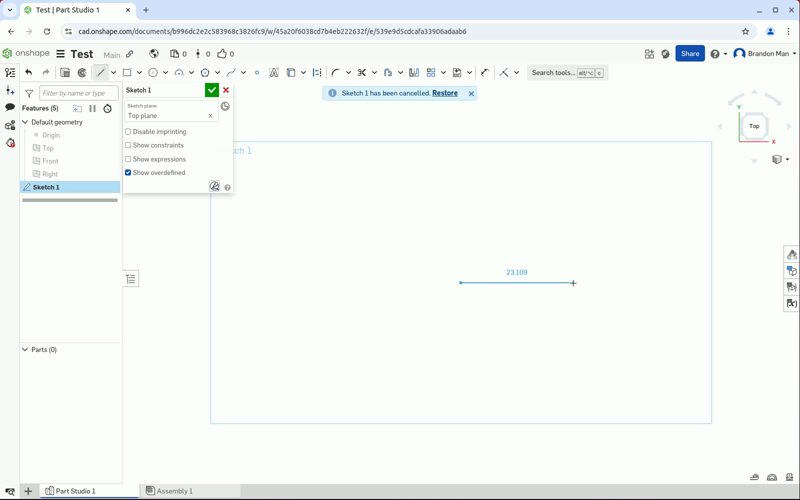
key_down(shift)
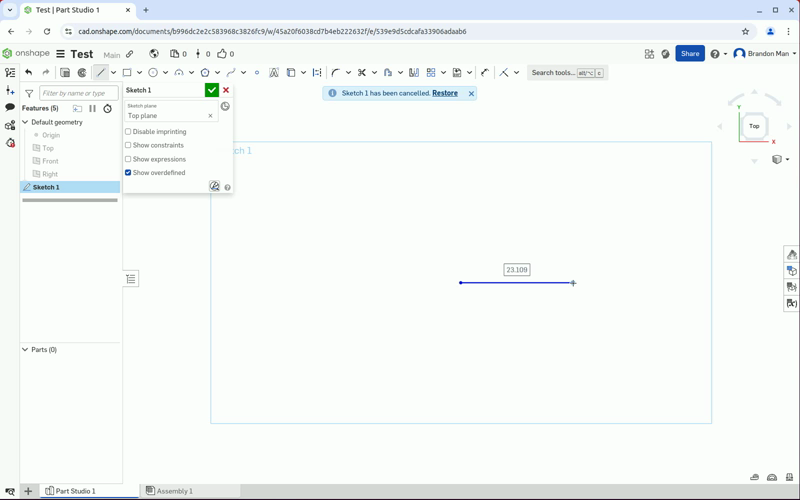
mouse_move(589, 282)
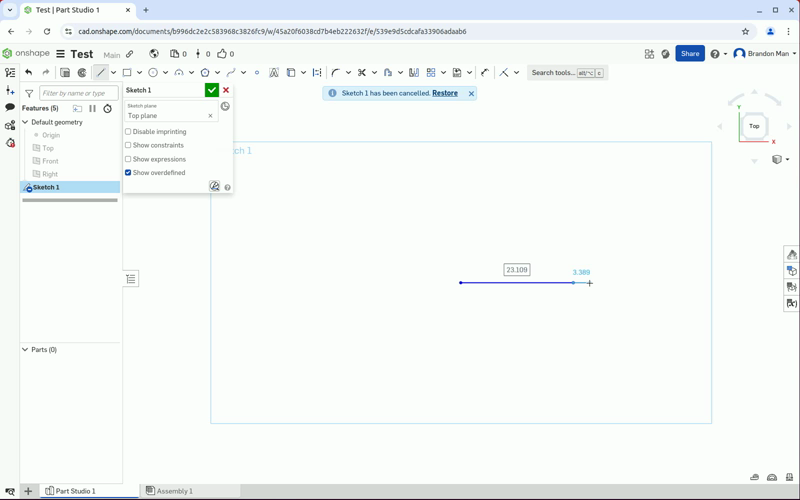
mouse_move(573, 226)
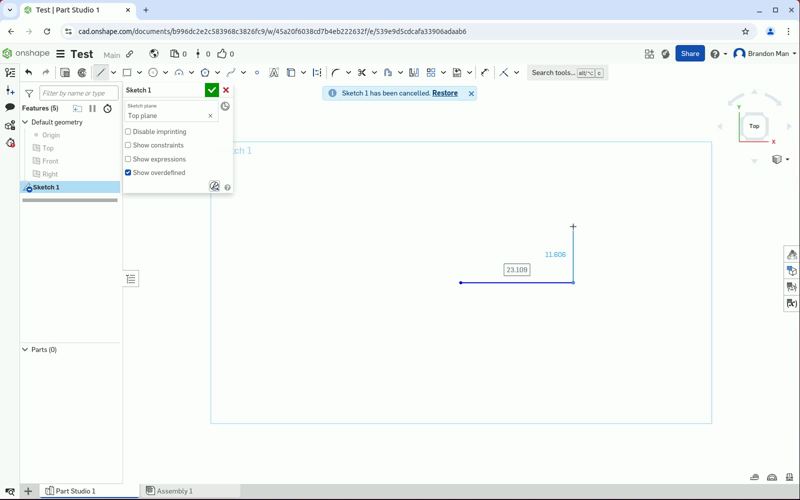
click(573, 226)
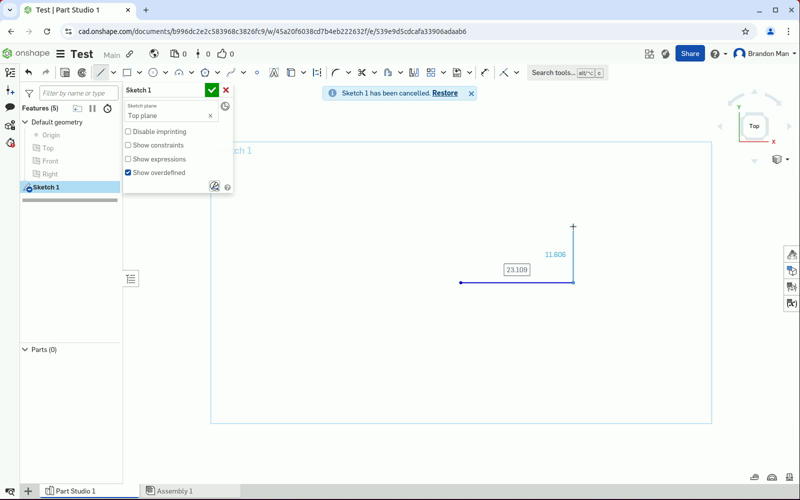
key_up(shift)
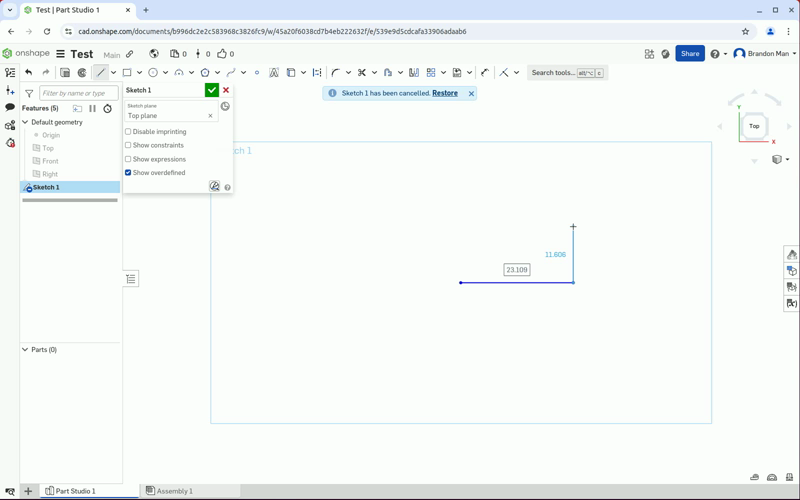
key_down(shift)
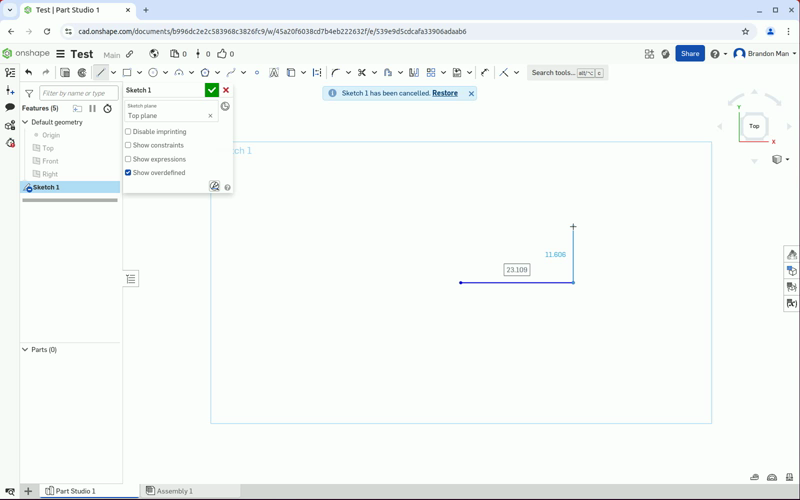
mouse_move(460, 226)
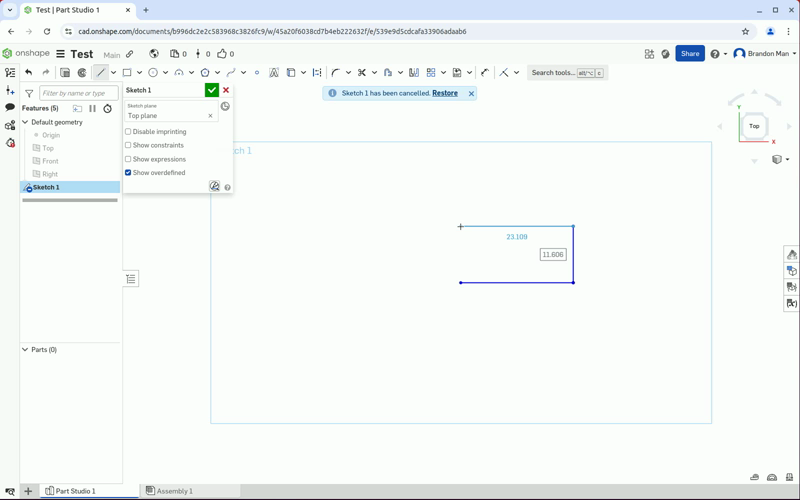
click(460, 226)
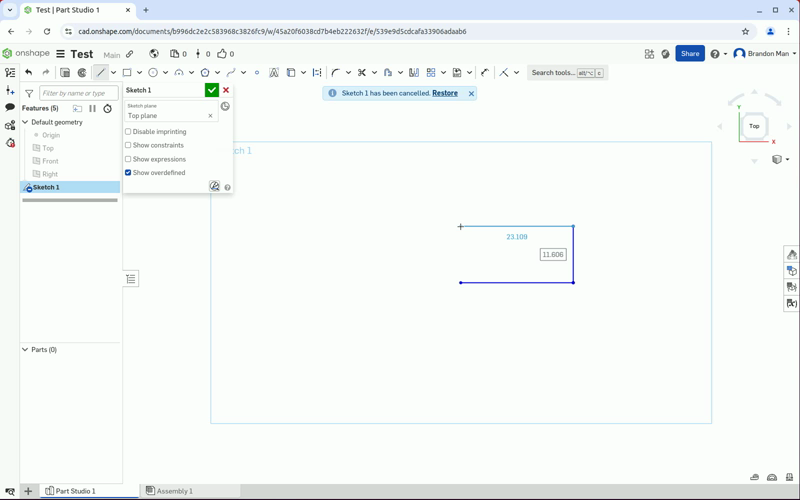
key_up(shift)
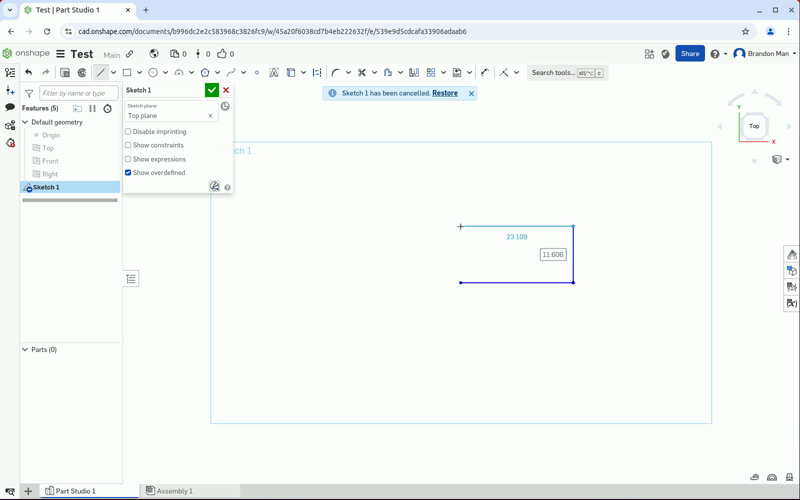
mouse_move(490, 226)
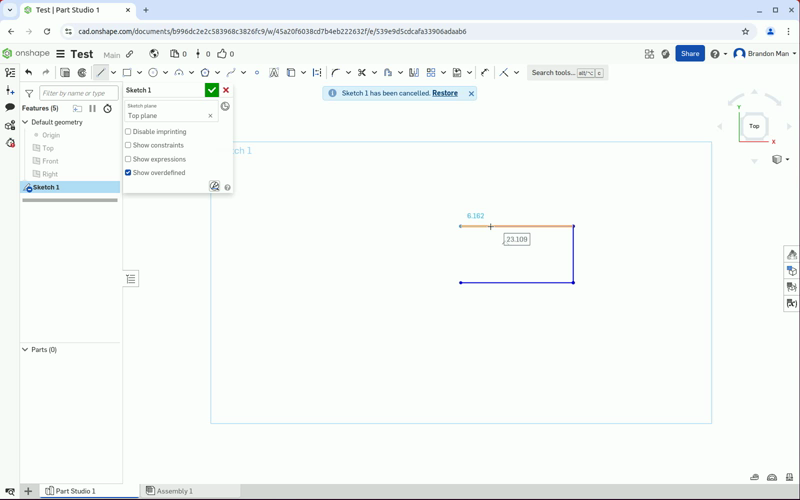
key_down(shift)
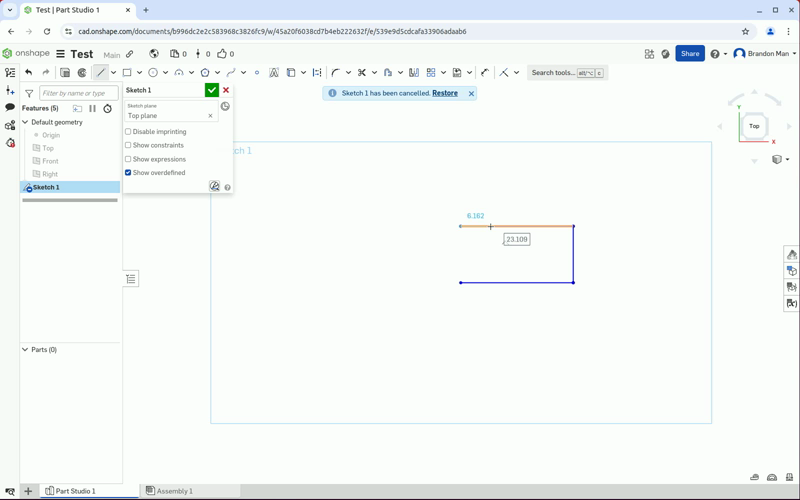
mouse_move(460, 282)
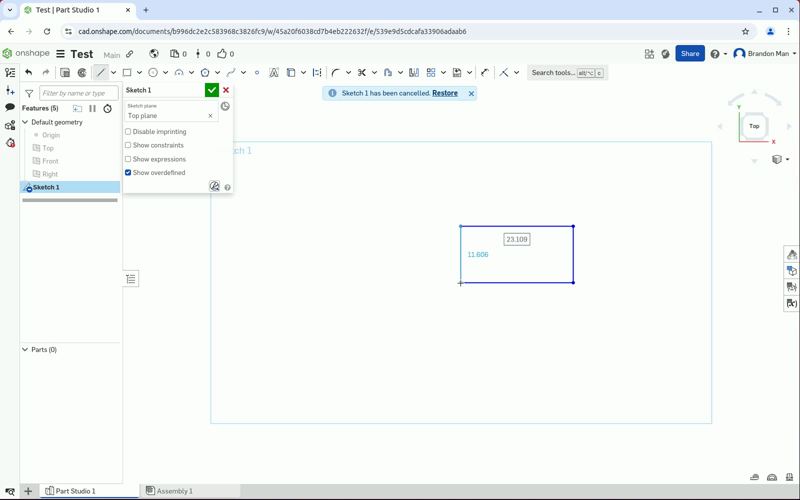
key_up(shift)
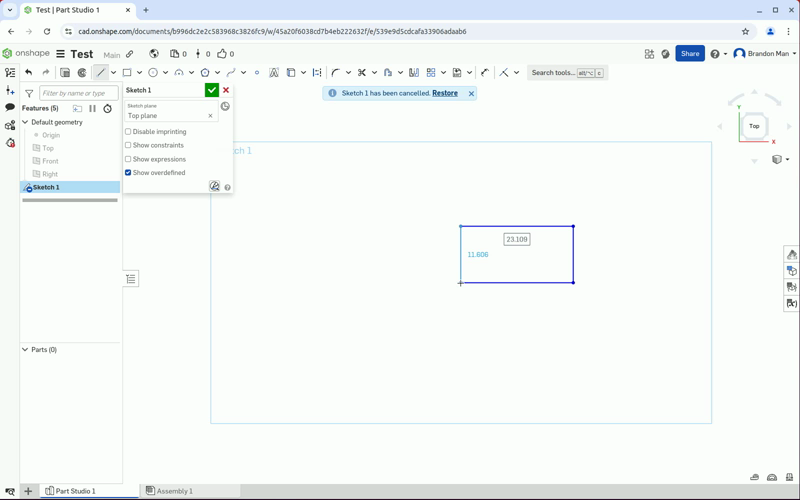
click(460, 282)
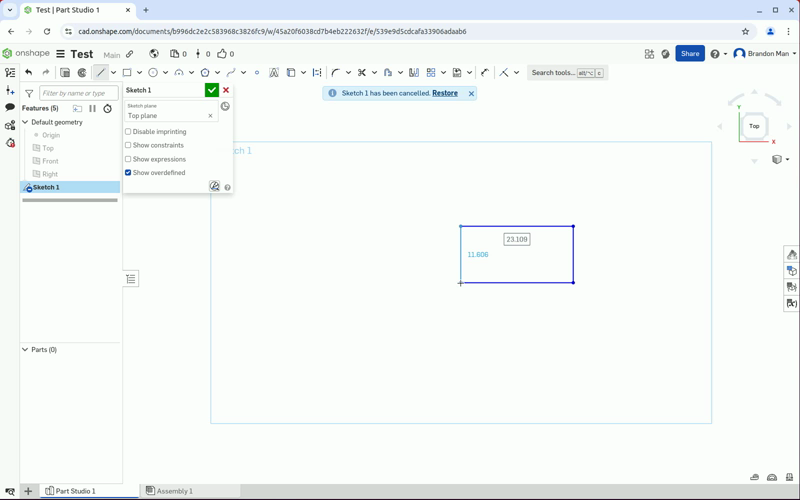
key(esc)
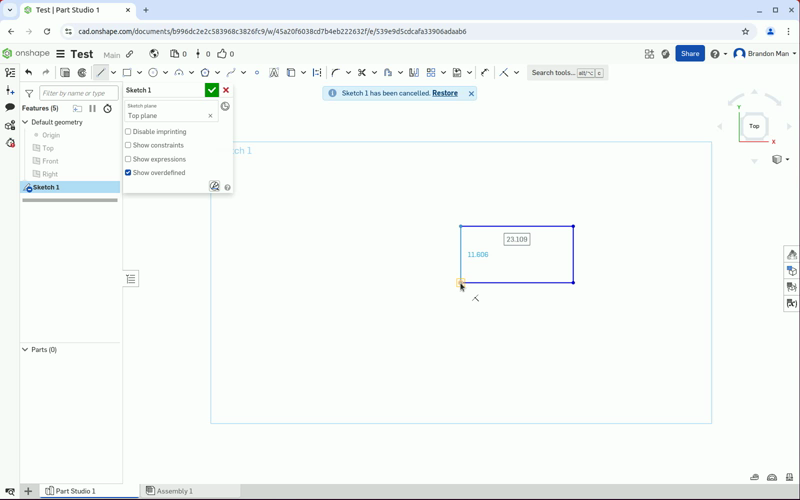
mouse_move(548, 274)
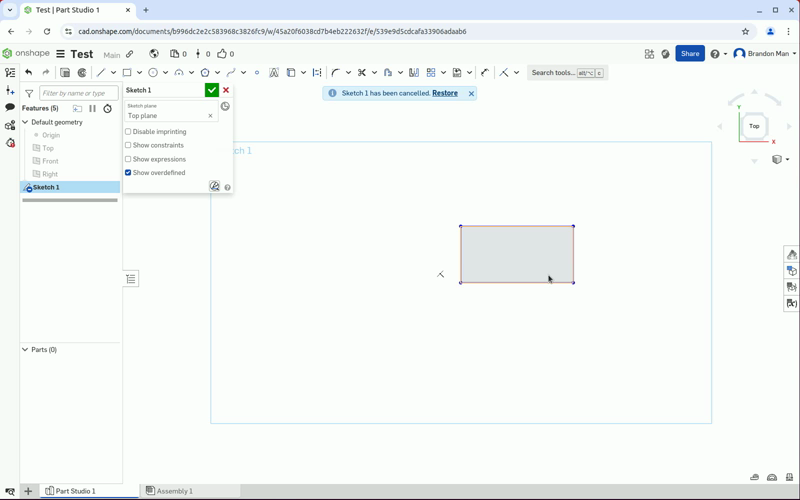
click(548, 274)
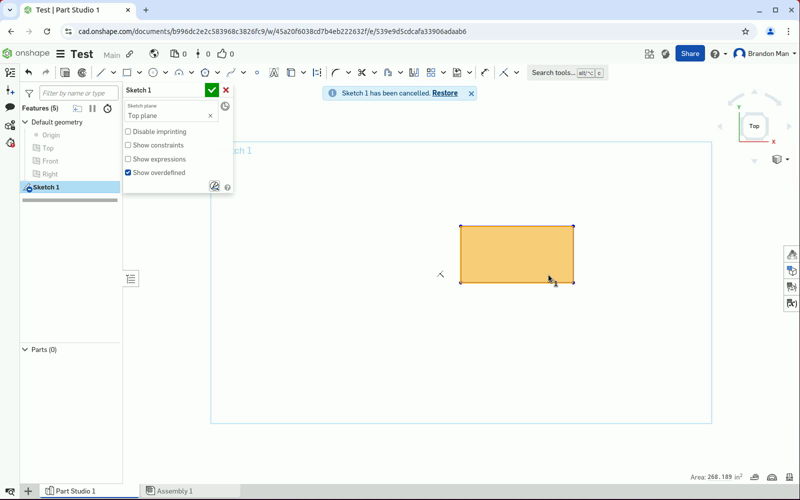
mouse_move(73, 352)
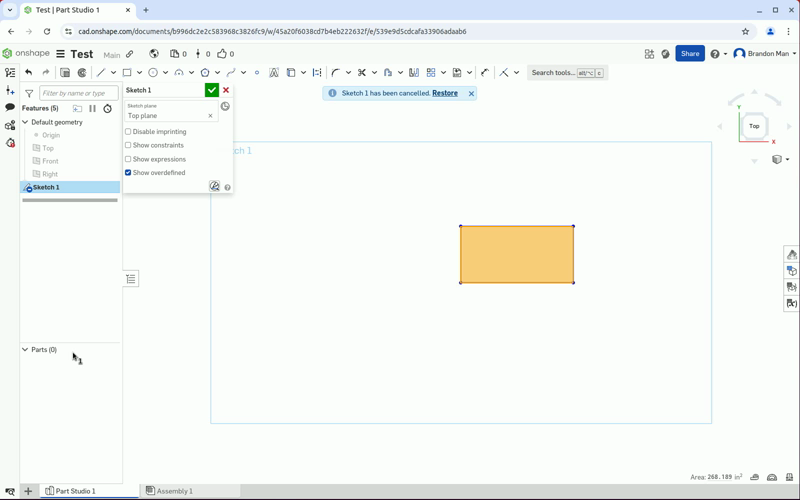
key(shift+y)
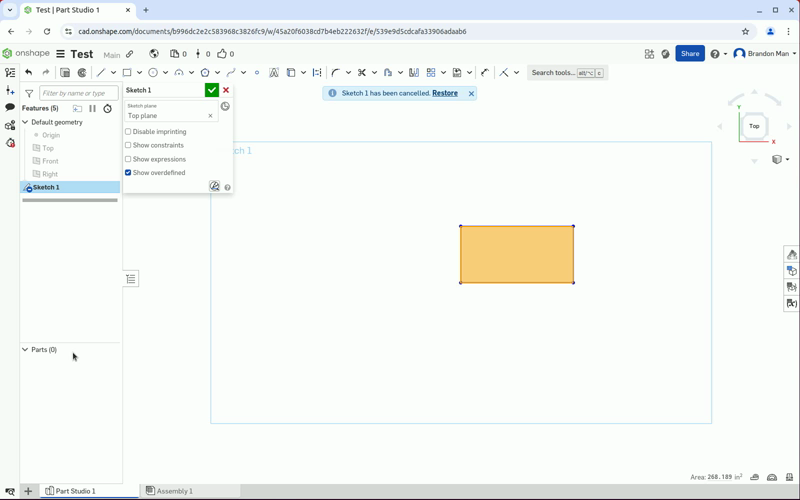
key(shift+e)
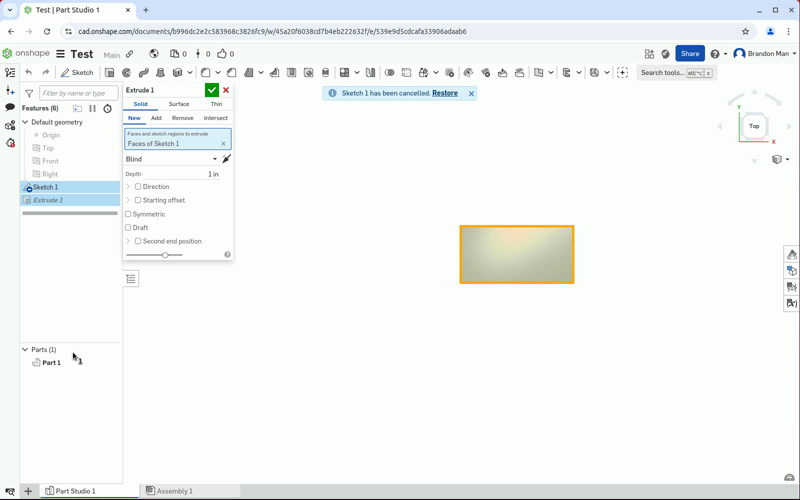
mouse_move(143, 106)
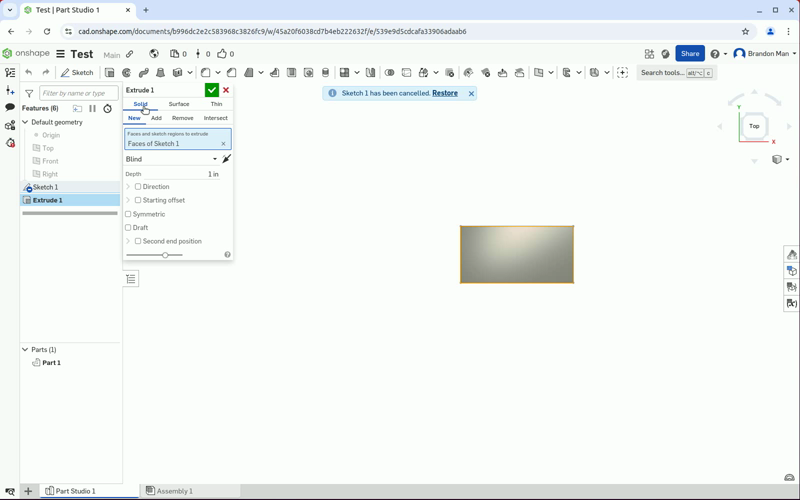
click(143, 106)
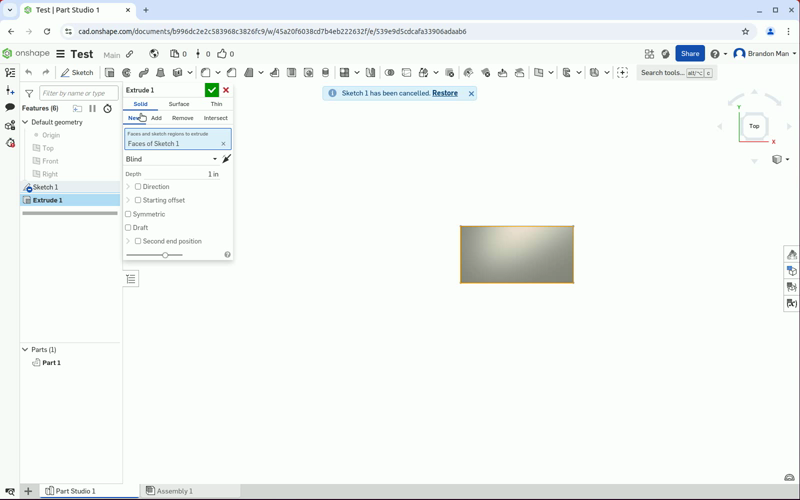
mouse_move(137, 120)
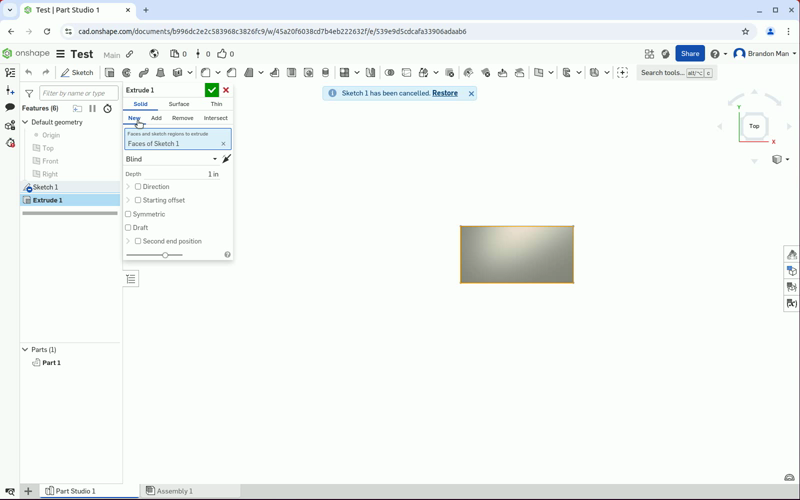
click(137, 120)
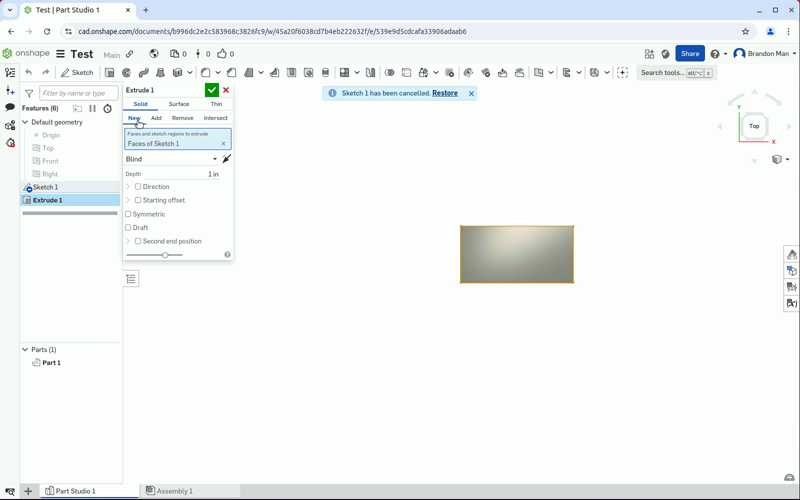
key(tab, 4)
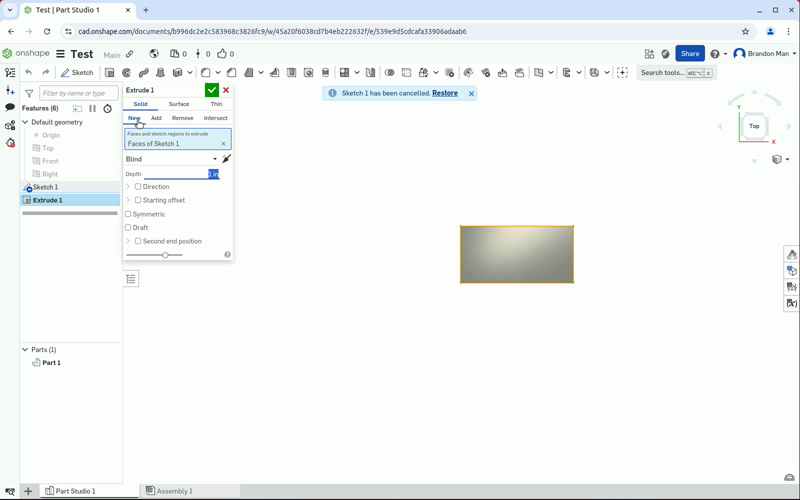
text(4.574)
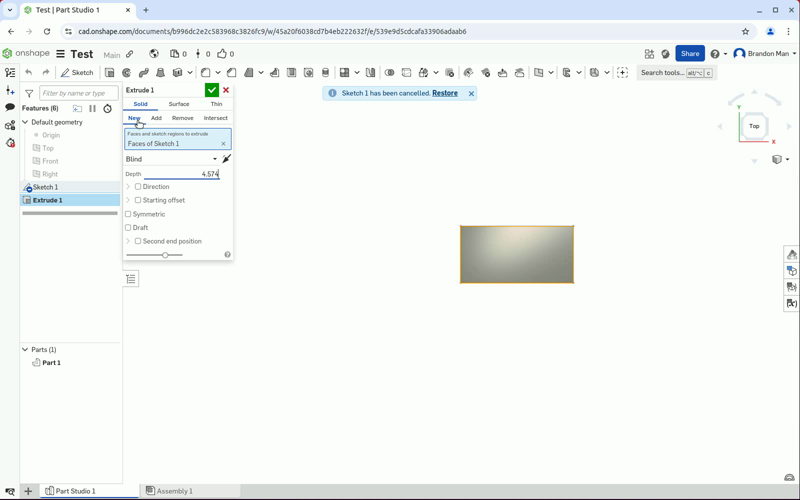
key(enter)
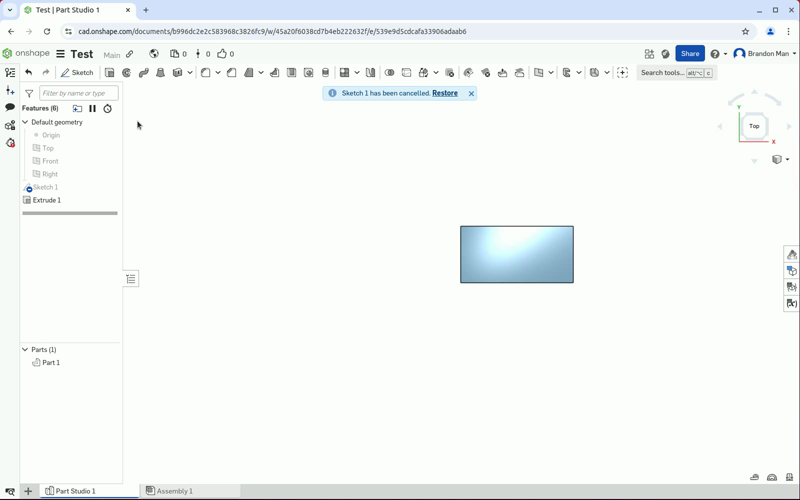
key(shift+h)
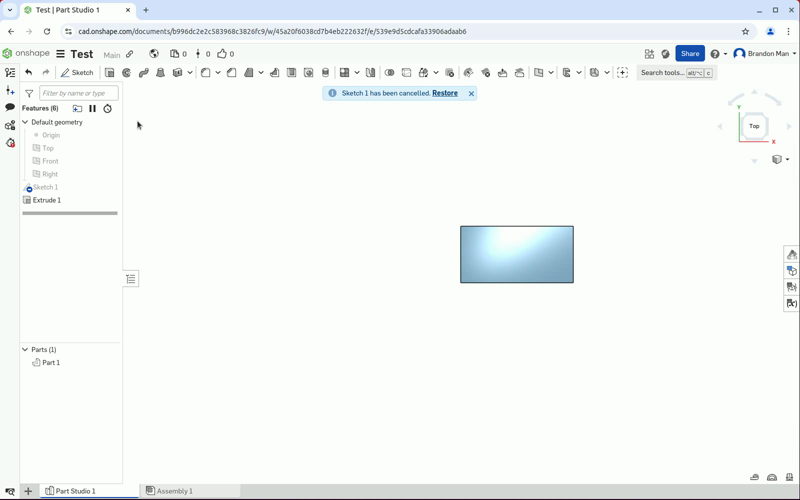
key(shift+h)
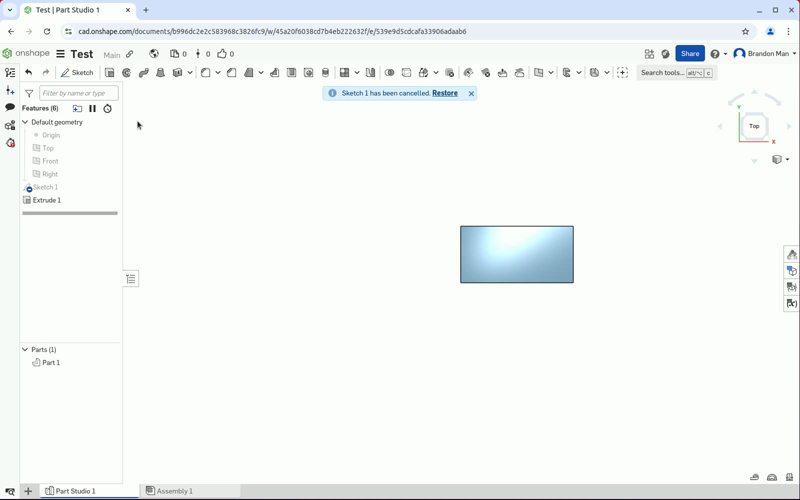
mouse_move(73, 189)
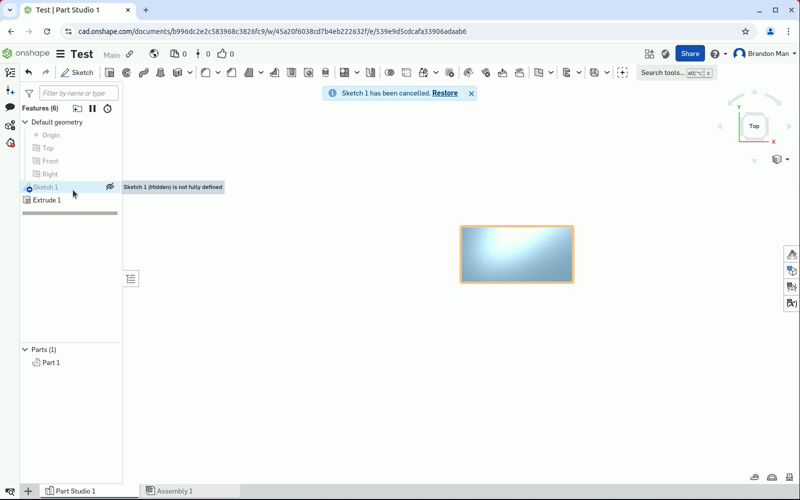
click(73, 189)
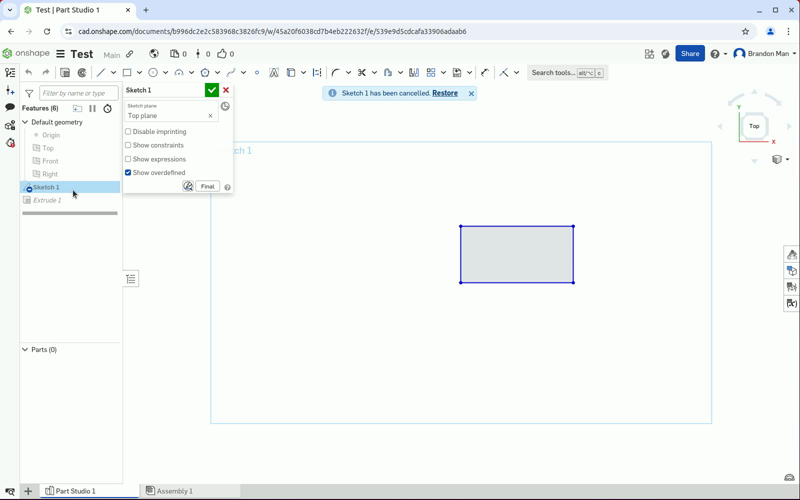
mouse_move(229, 92)
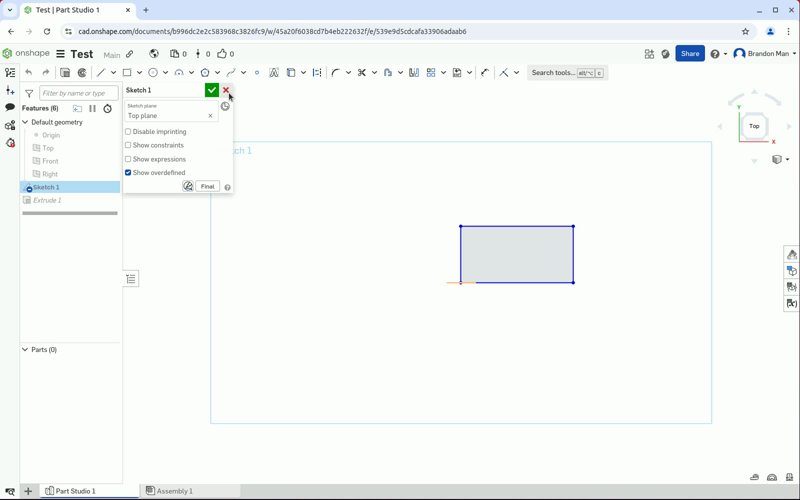
click(229, 92)
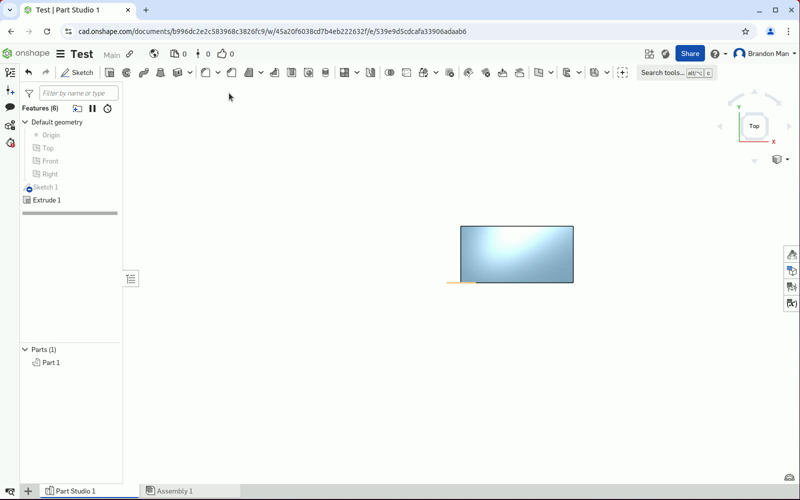
mouse_move(541, 75)
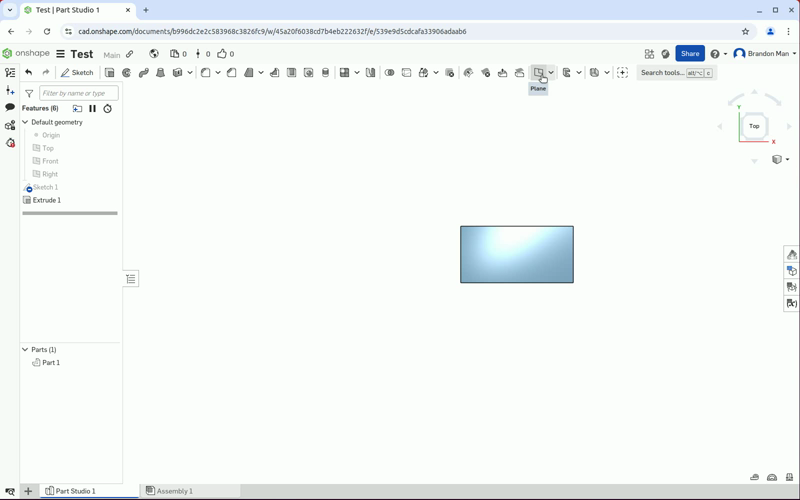
click(541, 75)
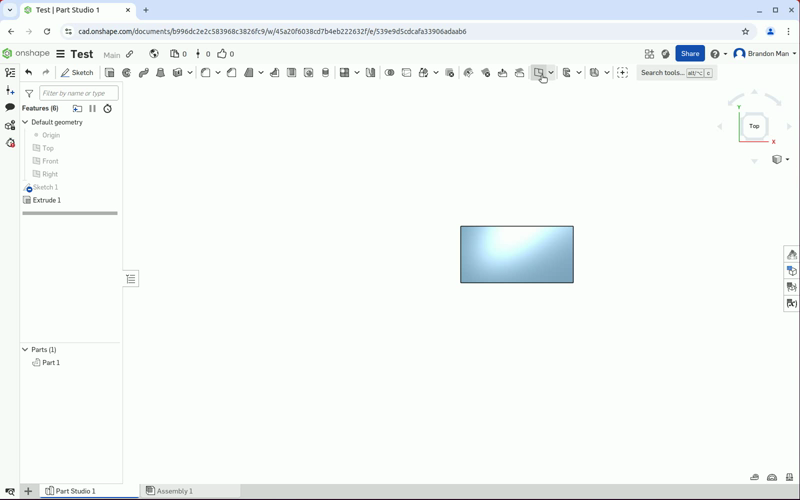
mouse_move(73, 150)
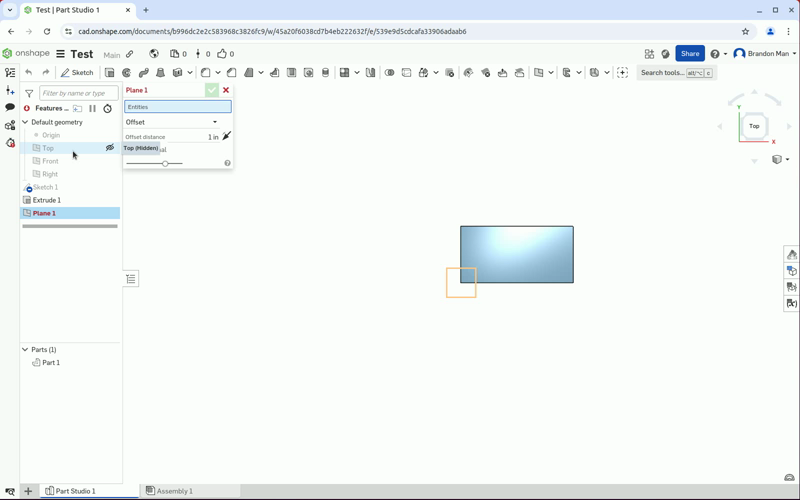
click(73, 150)
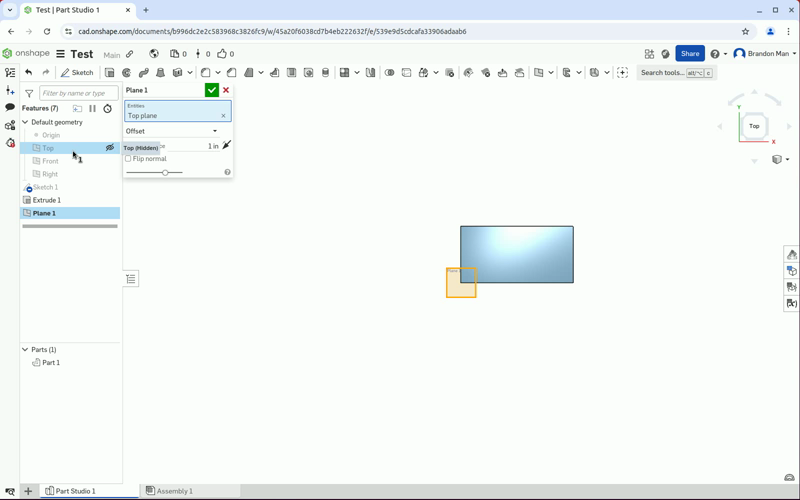
key(tab, 2)
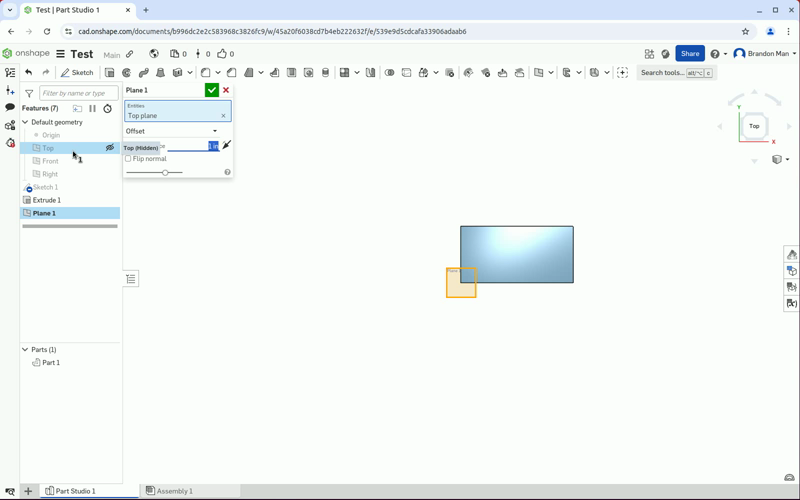
text(4.56)
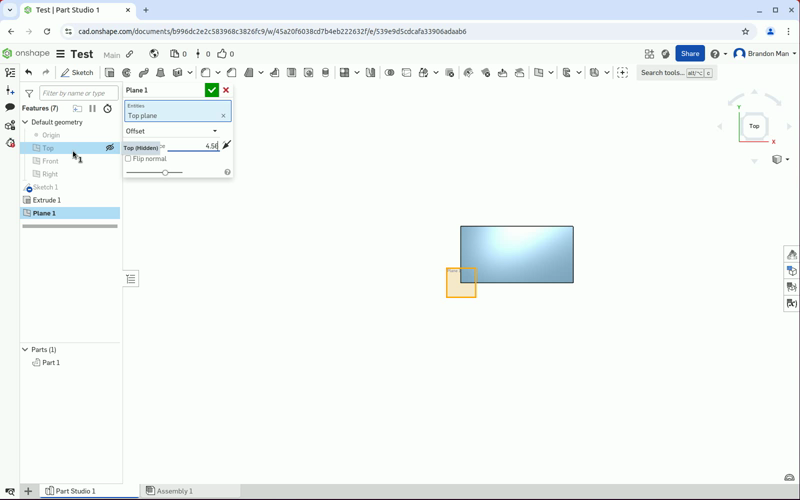
key(enter, 2)
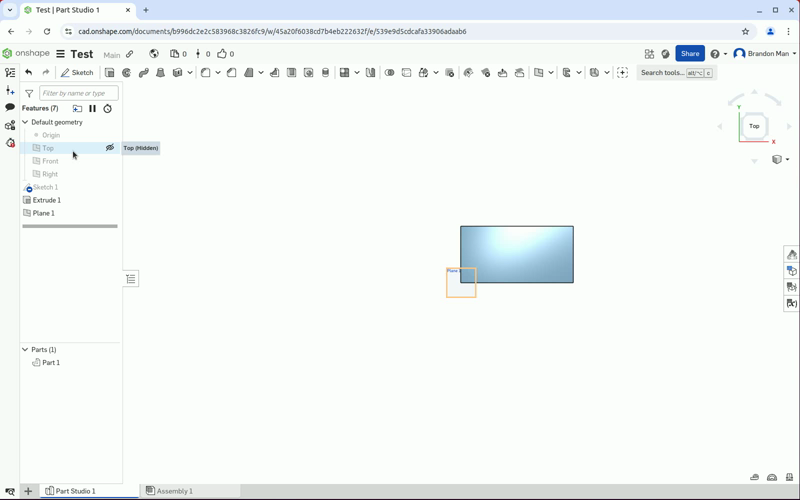
key(shift+s)
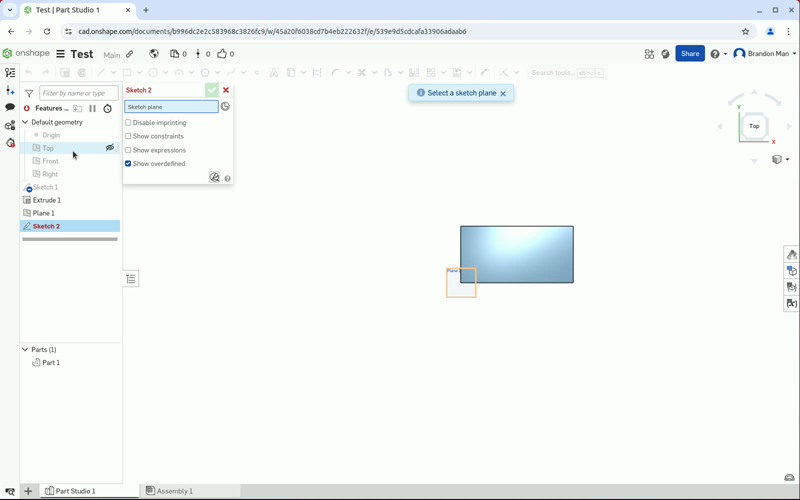
mouse_move(73, 215)
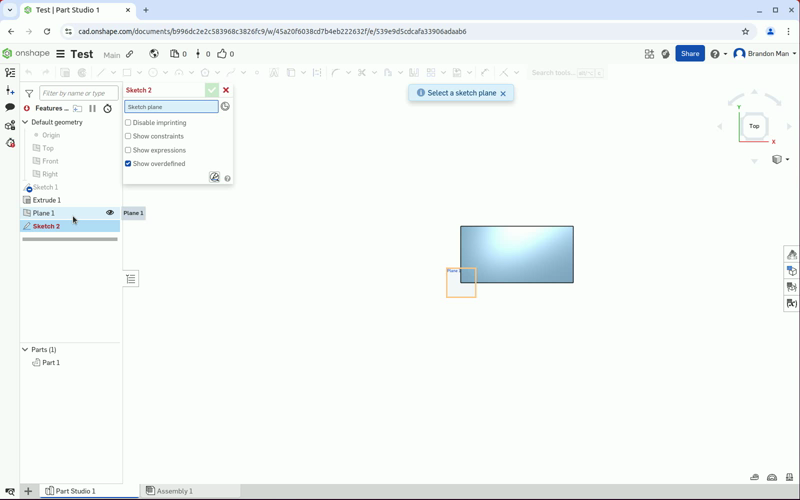
click(73, 215)
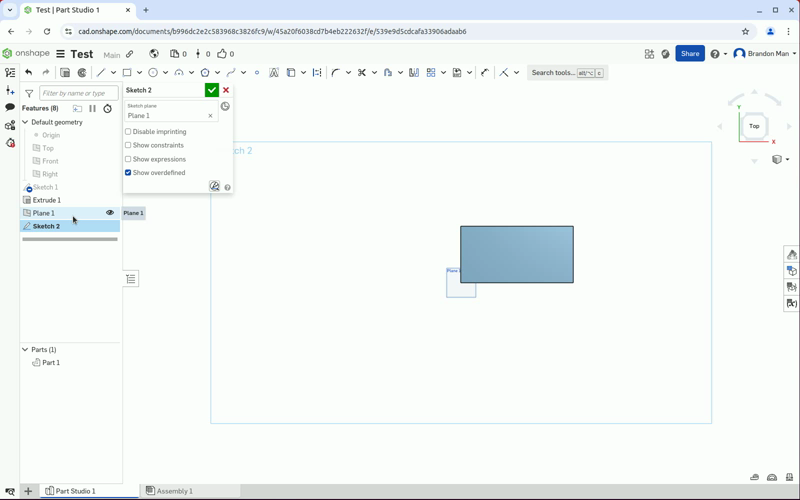
mouse_move(73, 352)
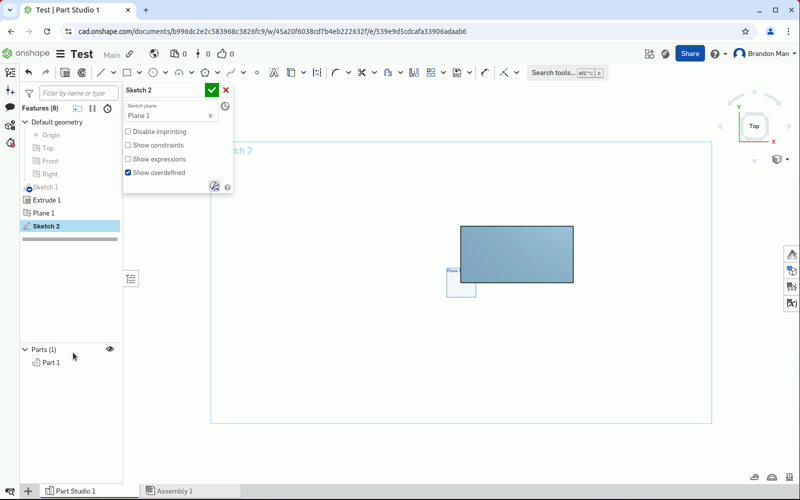
key(y)
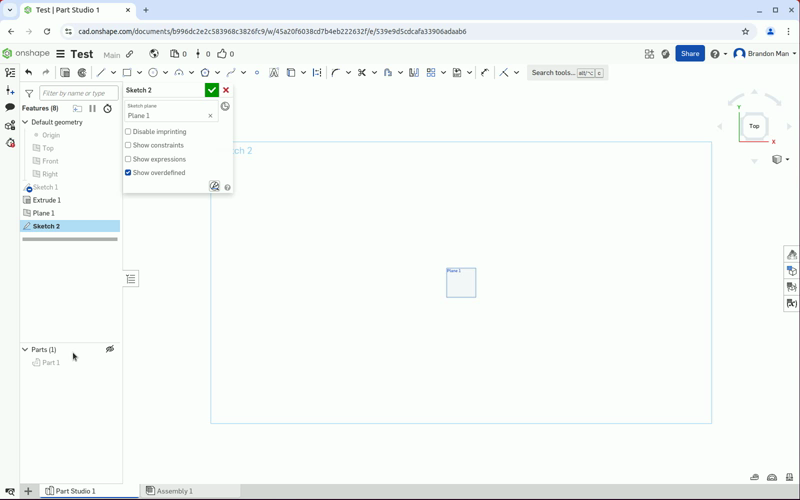
key(l)
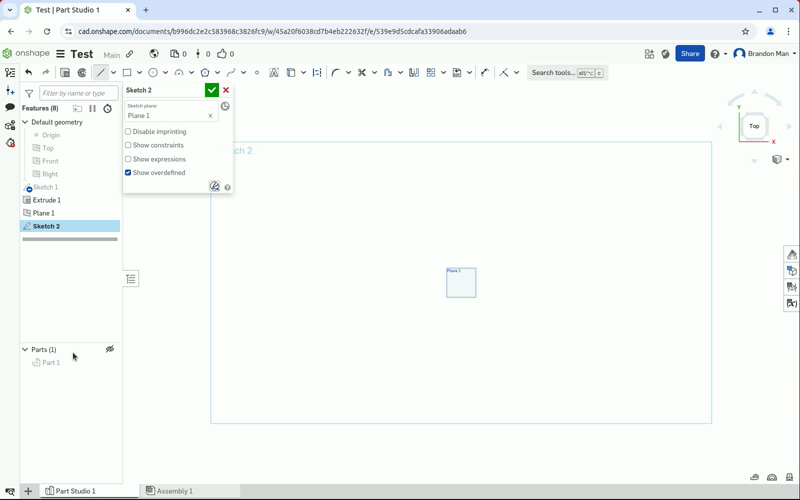
key_down(shift)
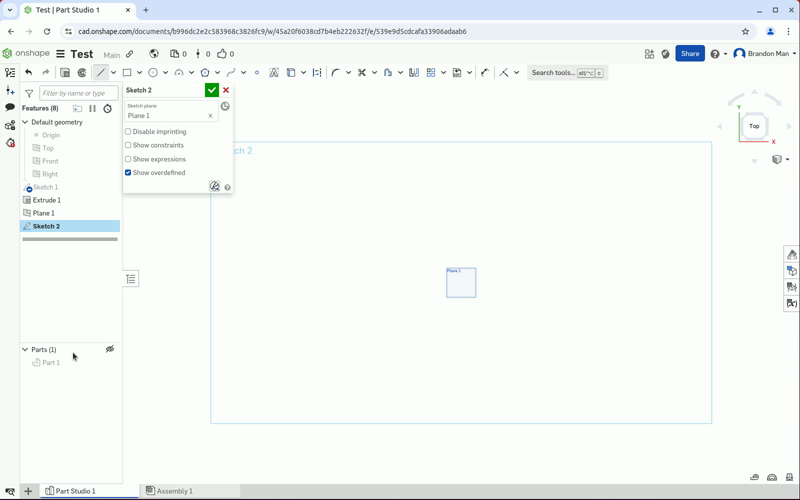
mouse_move(460, 254)
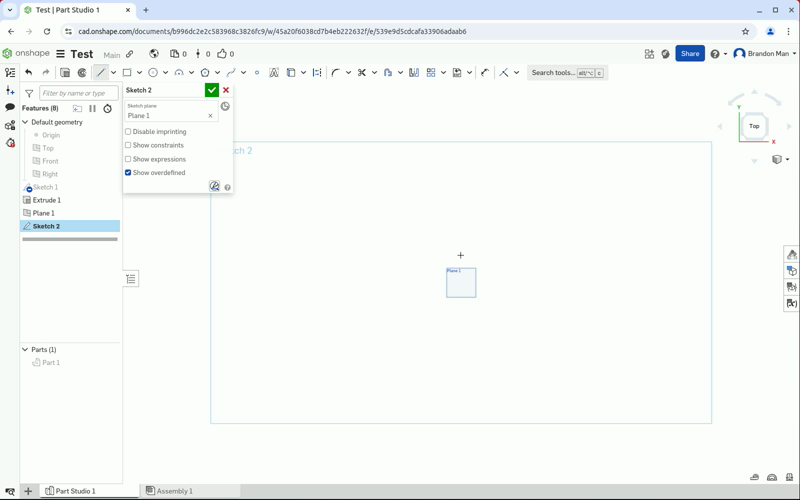
click(460, 254)
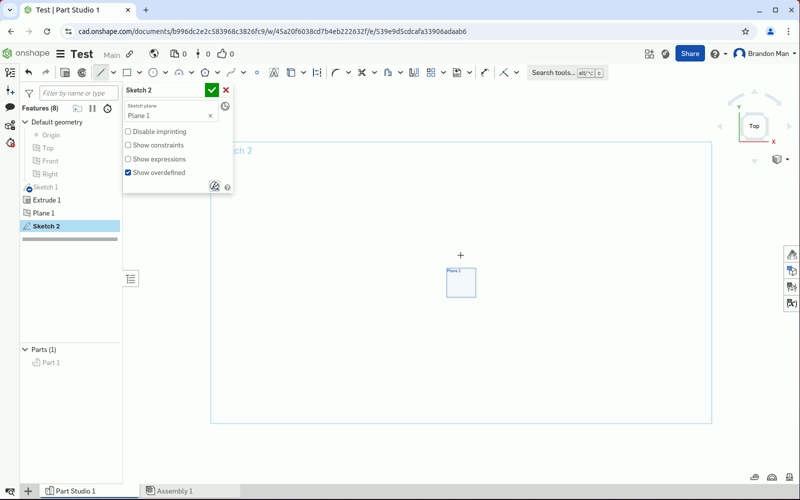
key_up(shift)
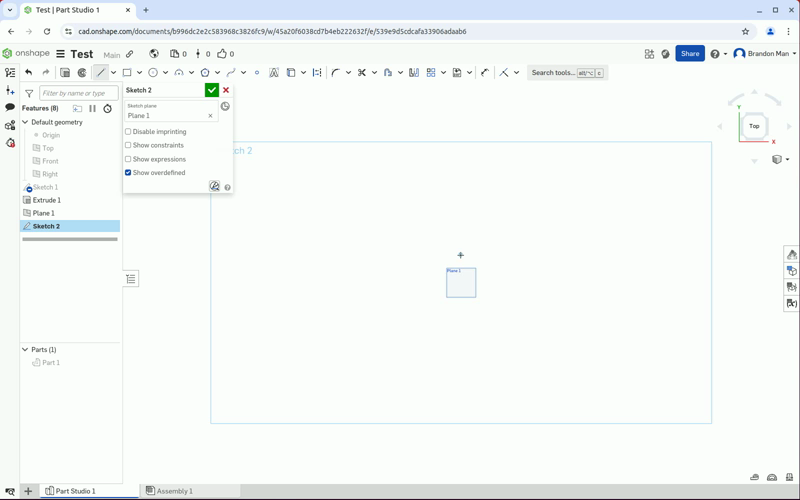
key_down(shift)
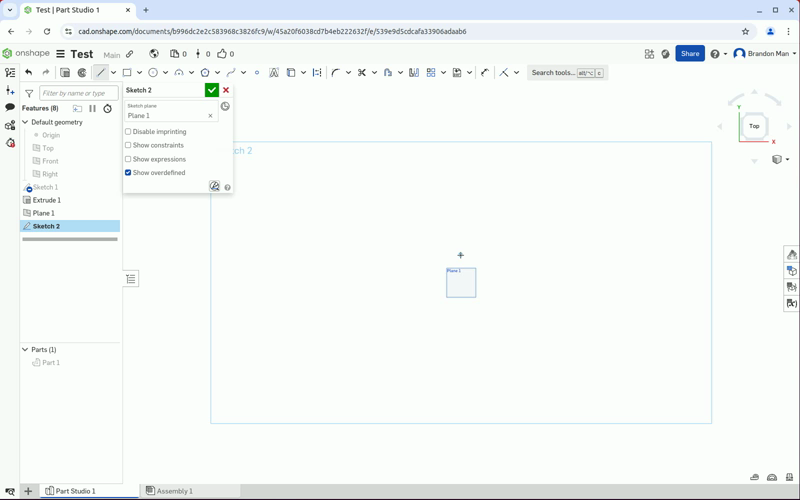
mouse_move(490, 254)
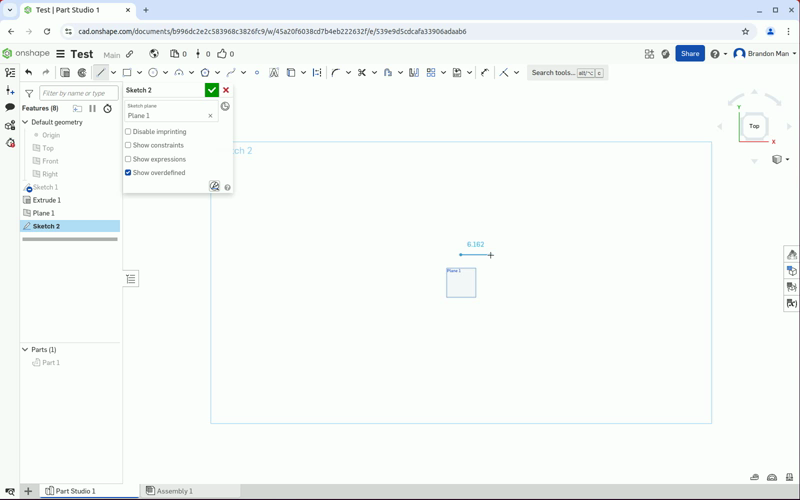
mouse_move(489, 254)
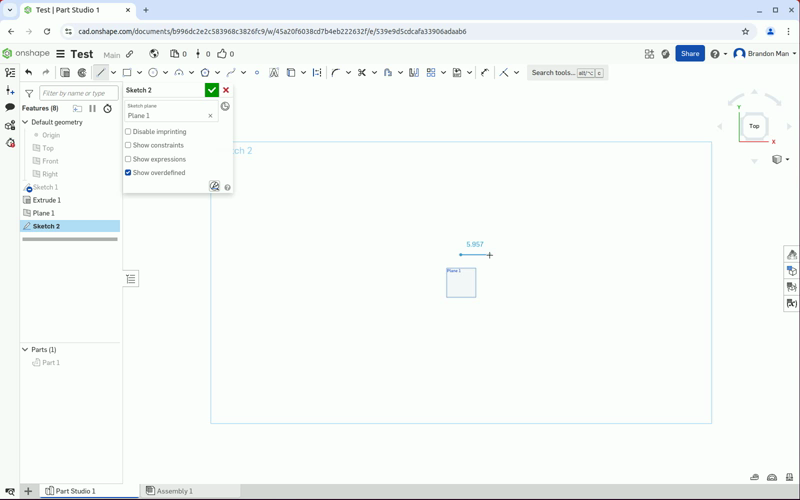
click(489, 254)
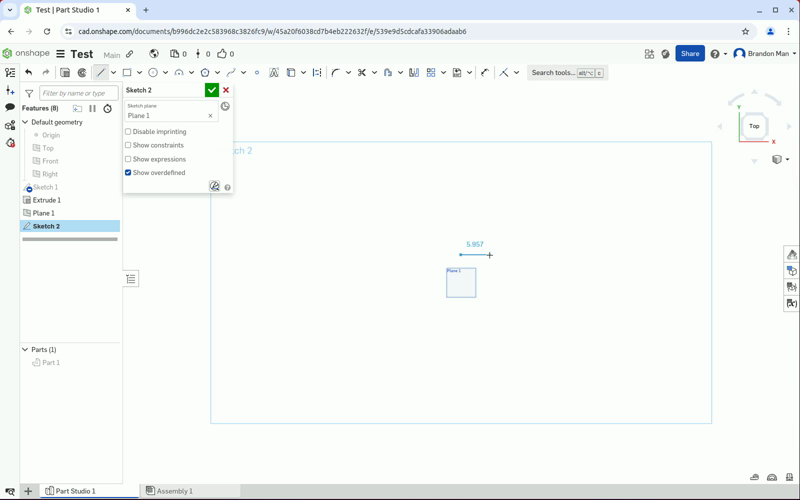
key_up(shift)
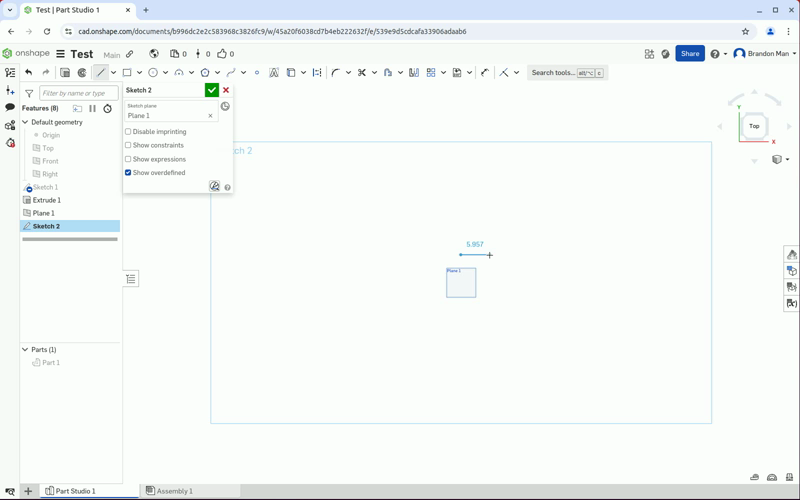
key_down(shift)
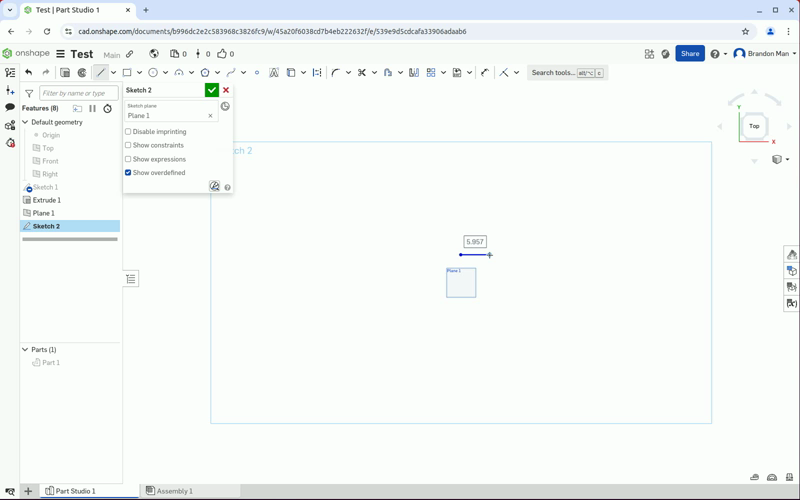
mouse_move(519, 254)
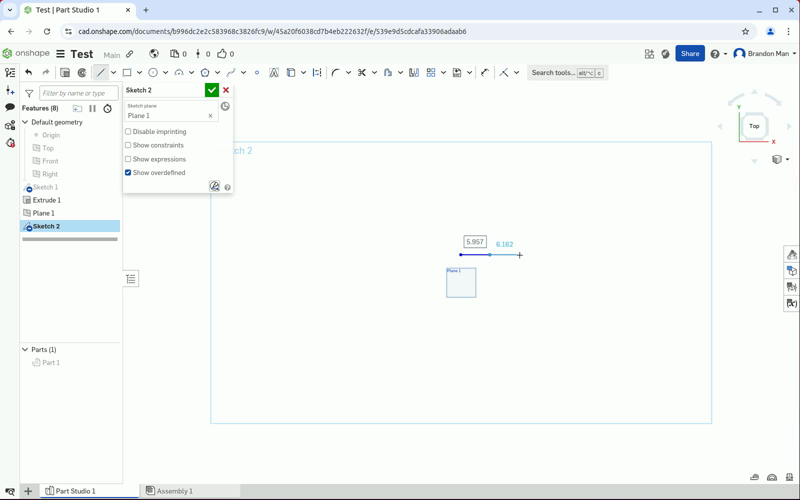
mouse_move(489, 225)
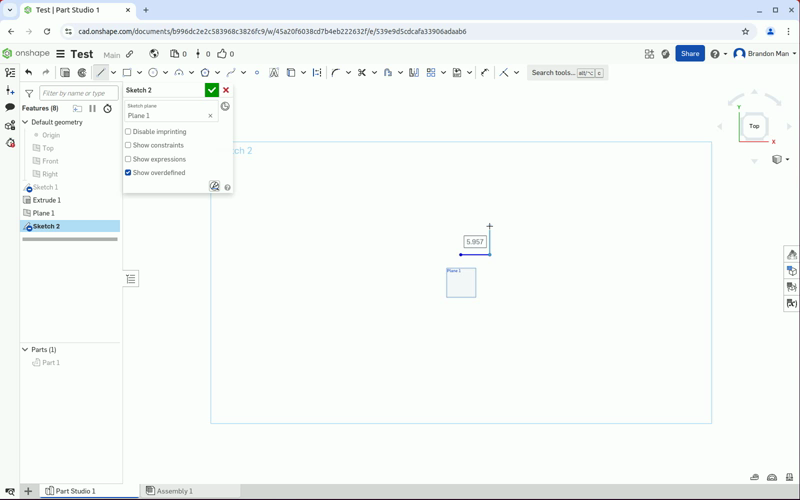
click(489, 225)
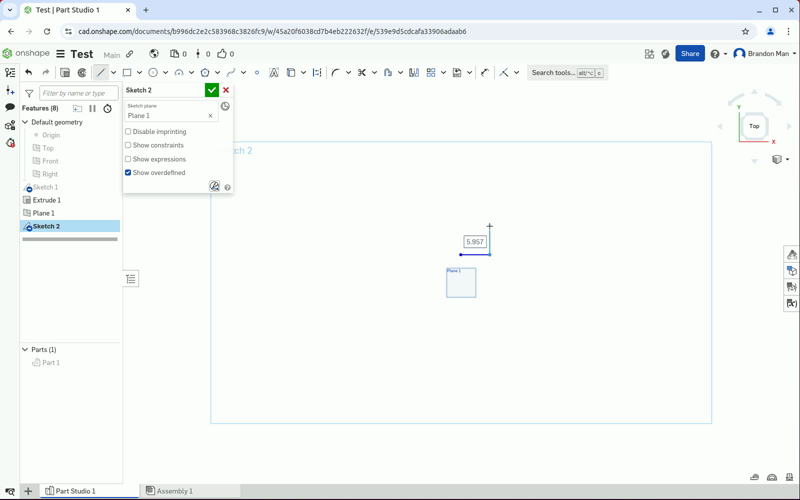
key_up(shift)
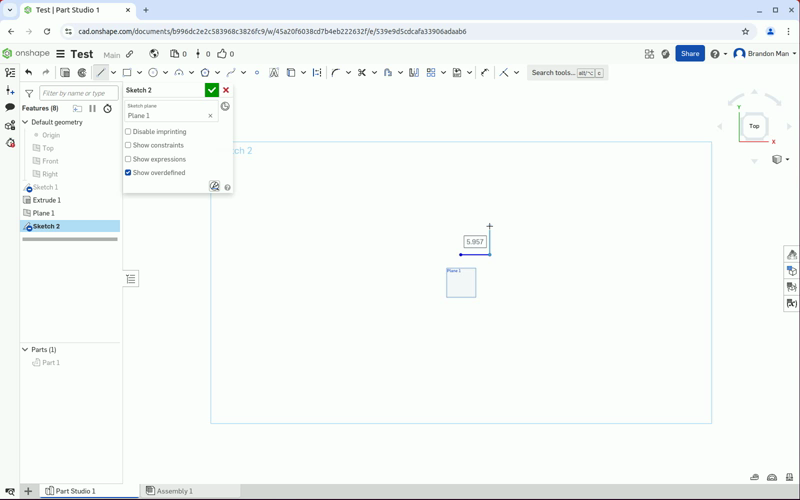
key_down(shift)
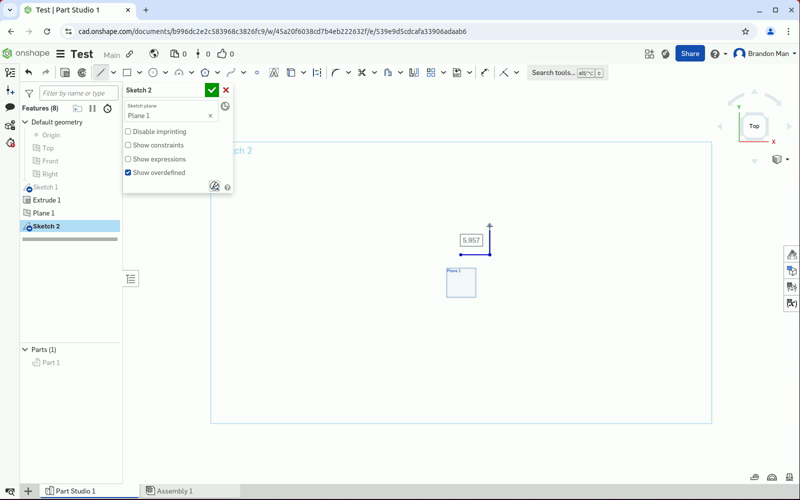
mouse_move(519, 225)
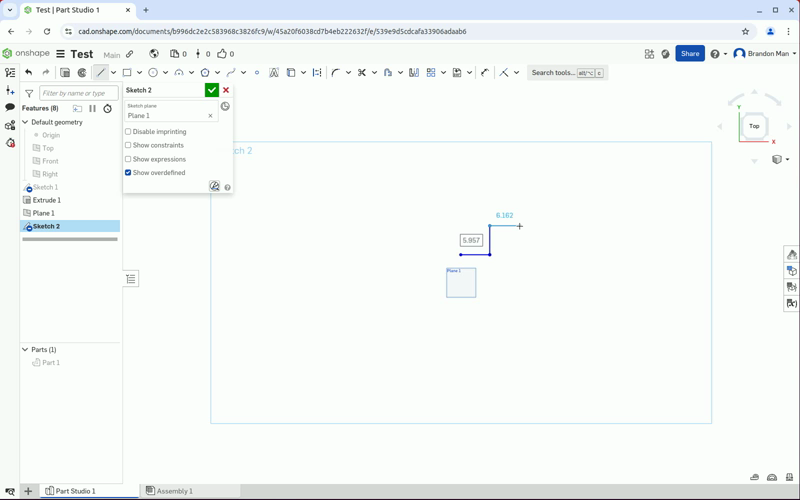
mouse_move(460, 225)
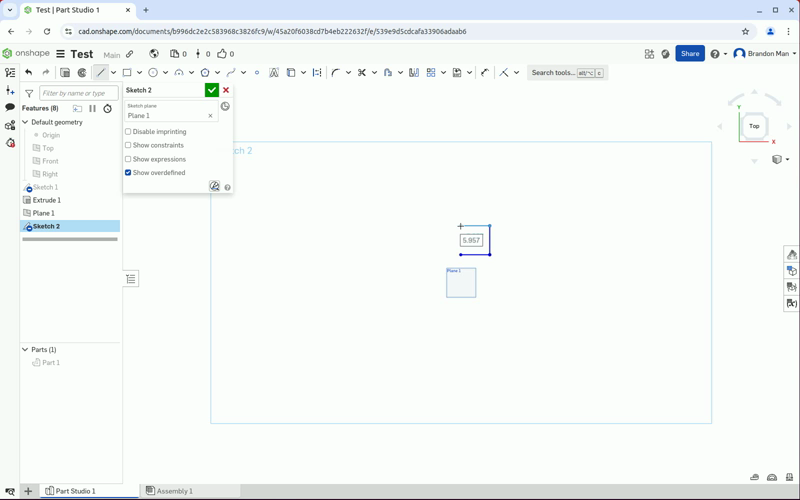
click(460, 225)
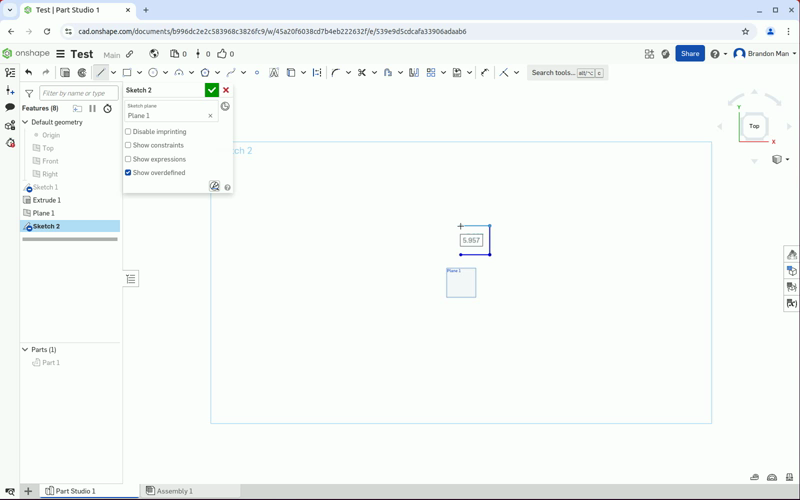
key_up(shift)
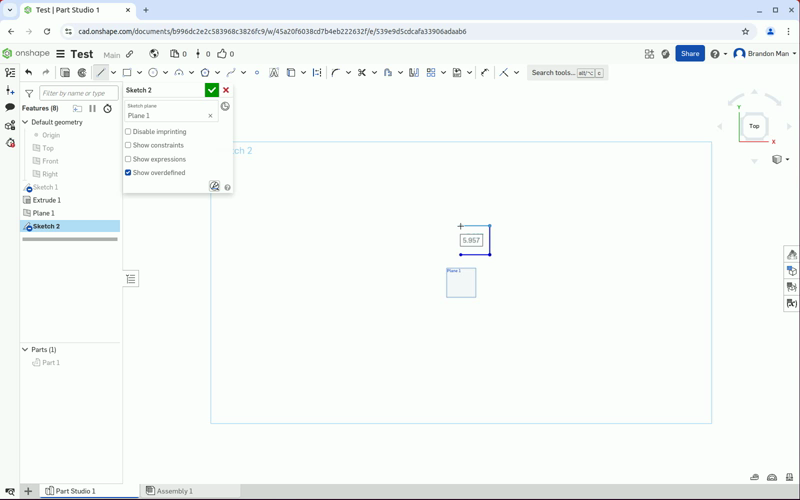
mouse_move(490, 225)
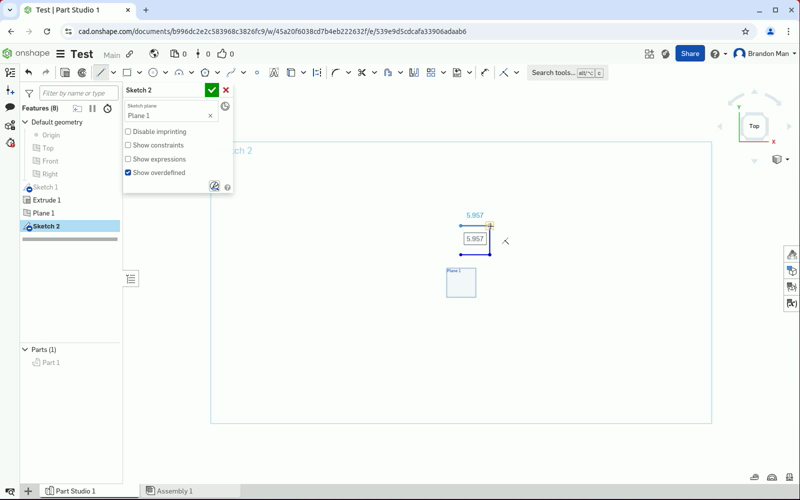
key_down(shift)
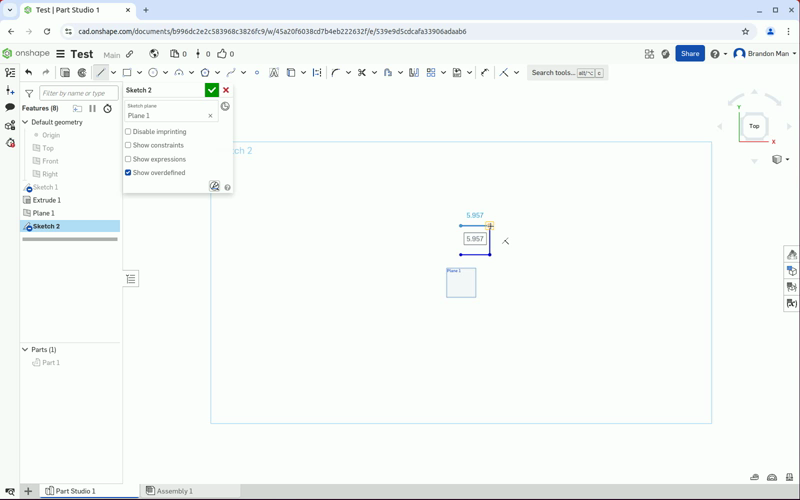
mouse_move(460, 254)
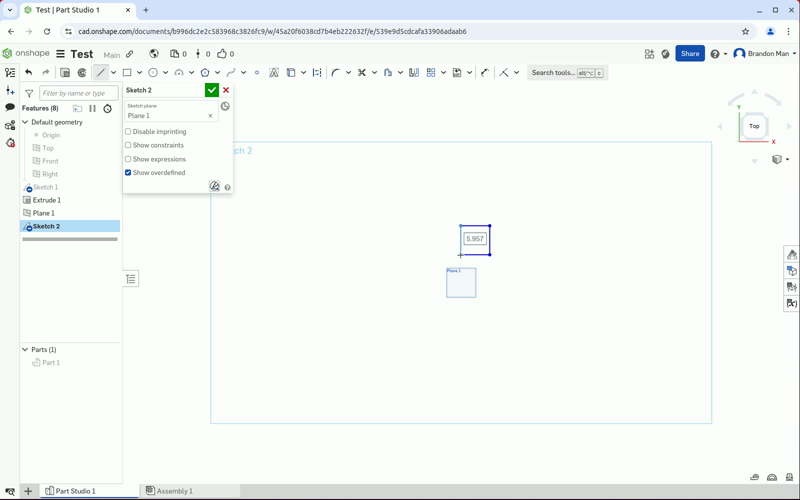
key_up(shift)
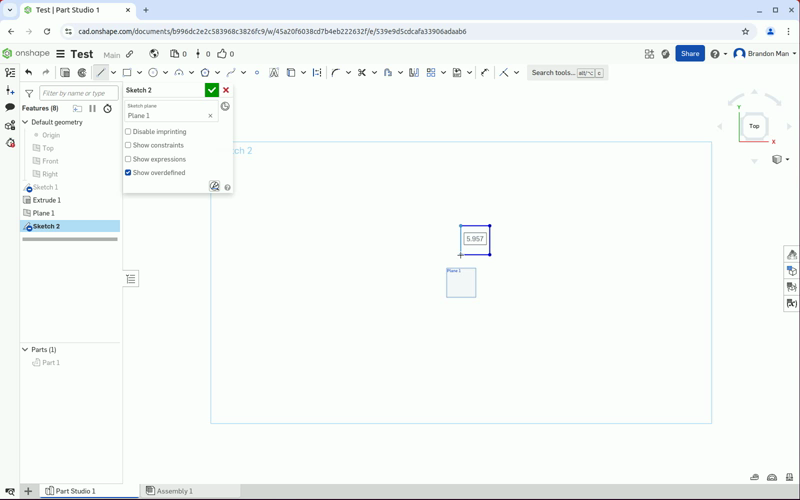
click(460, 254)
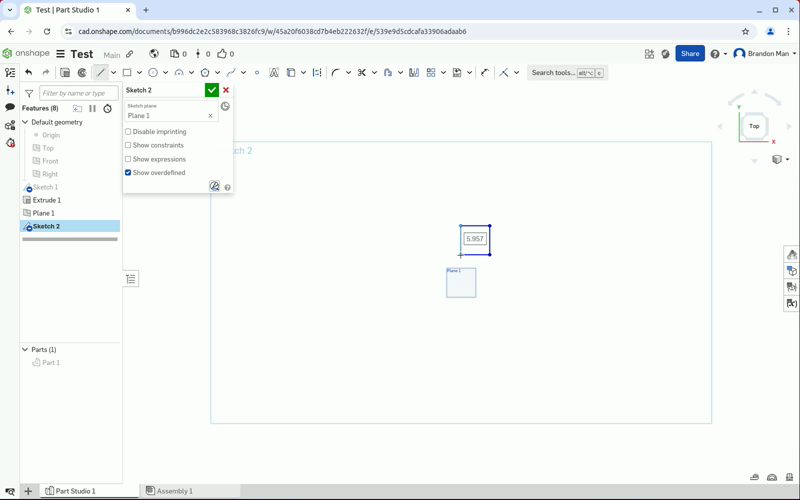
key(esc)
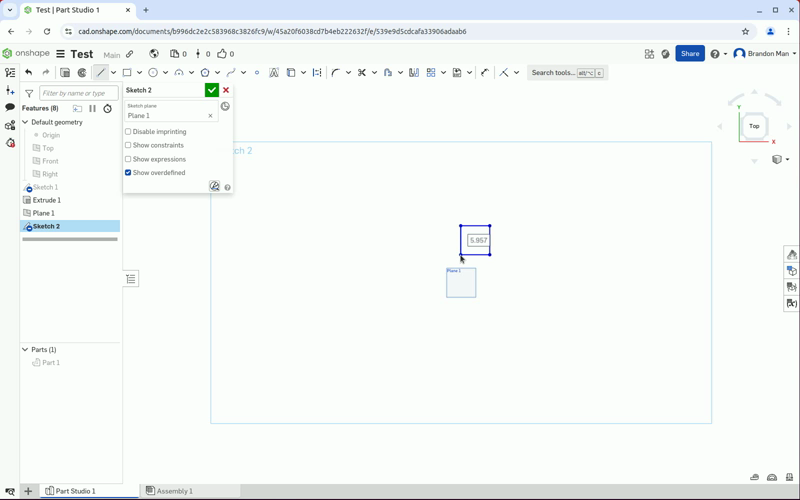
mouse_move(463, 240)
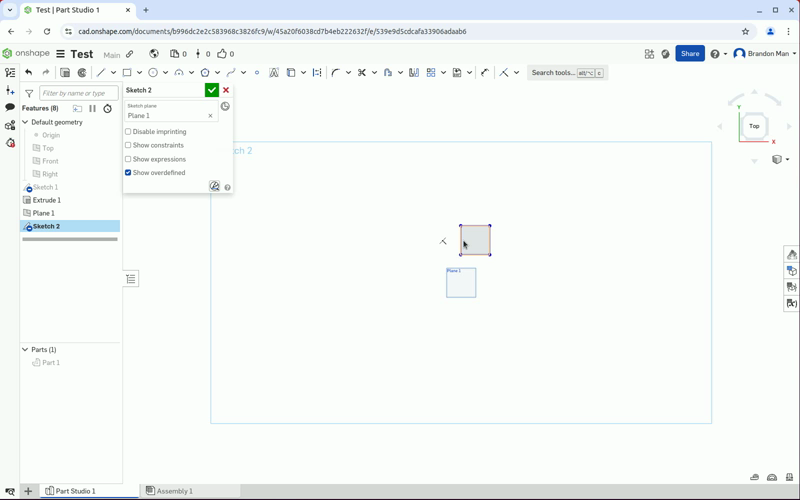
scroll(6)
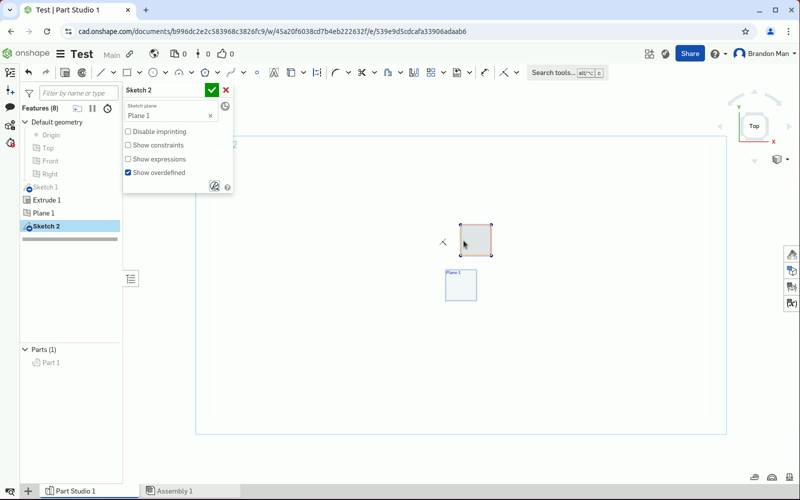
scroll(6)
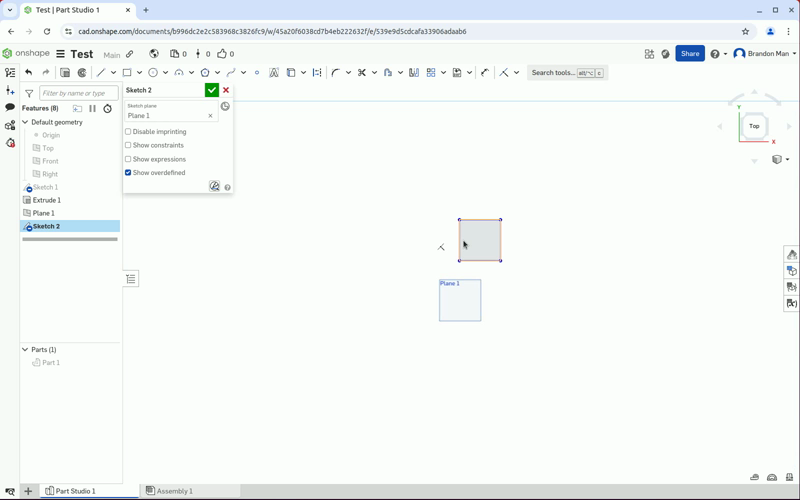
scroll(6)
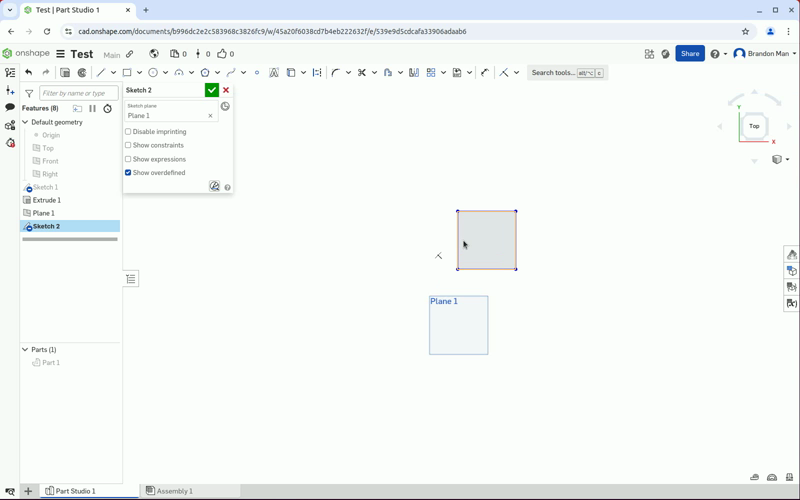
scroll(6)
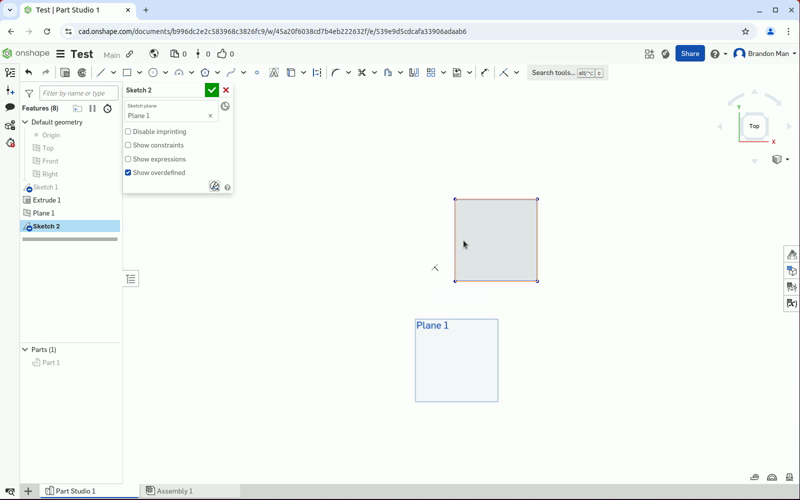
scroll(6)
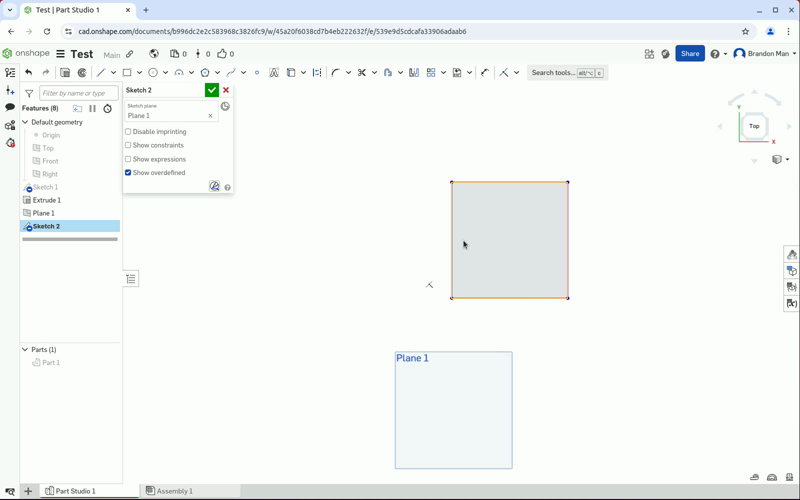
scroll(6)
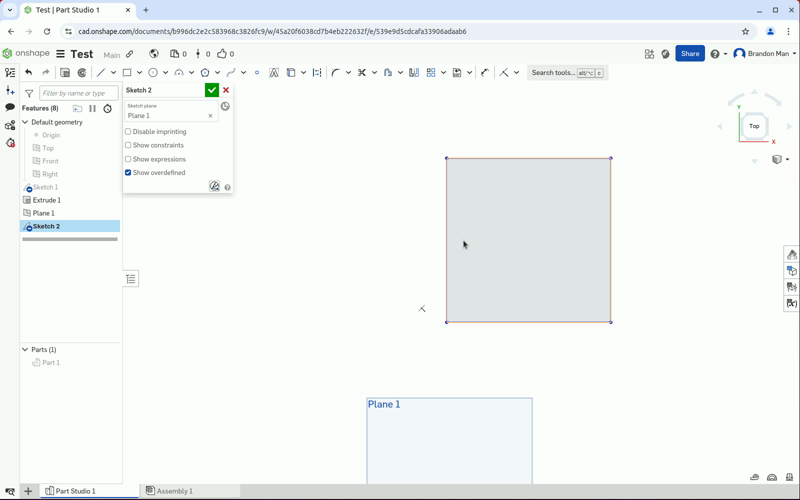
scroll(6)
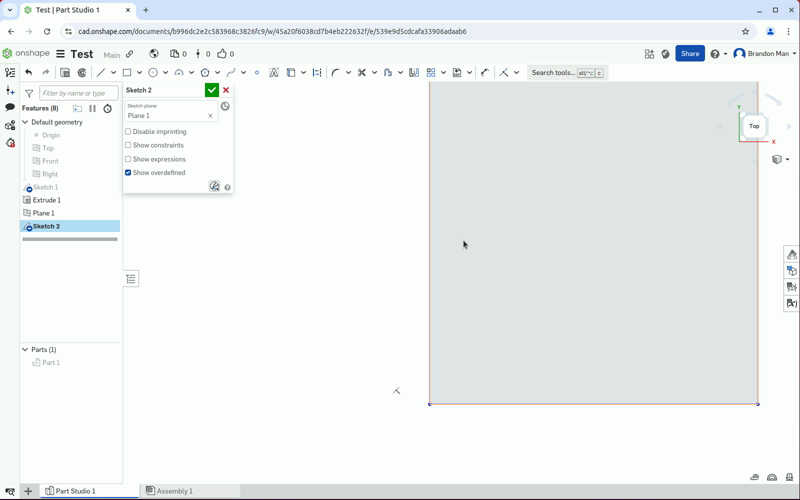
click(463, 240)
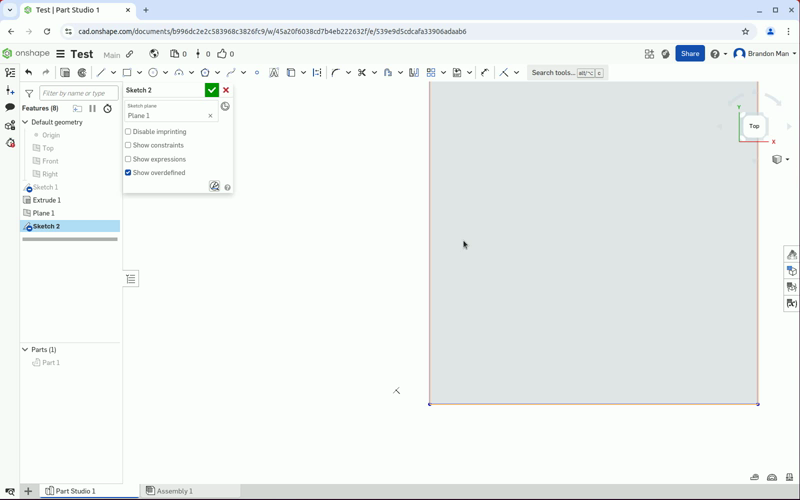
scroll(-6)
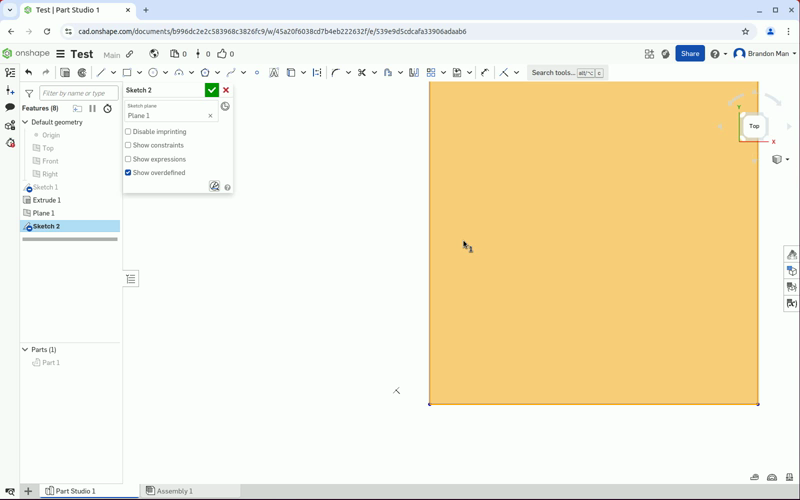
scroll(-6)
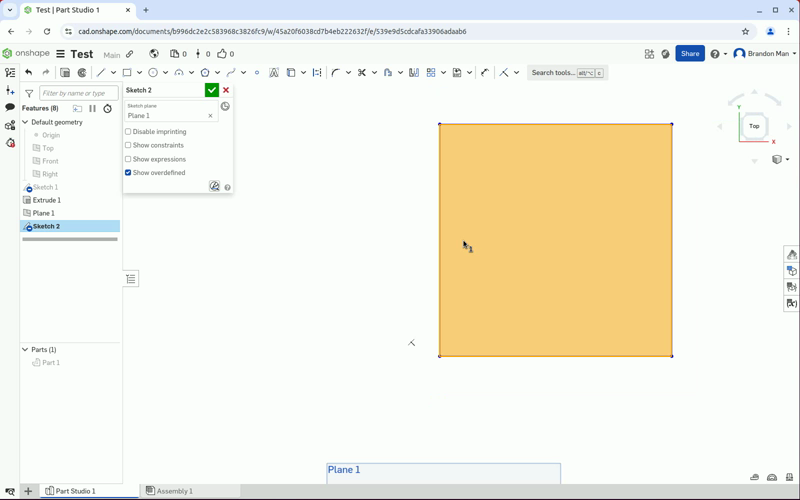
scroll(-6)
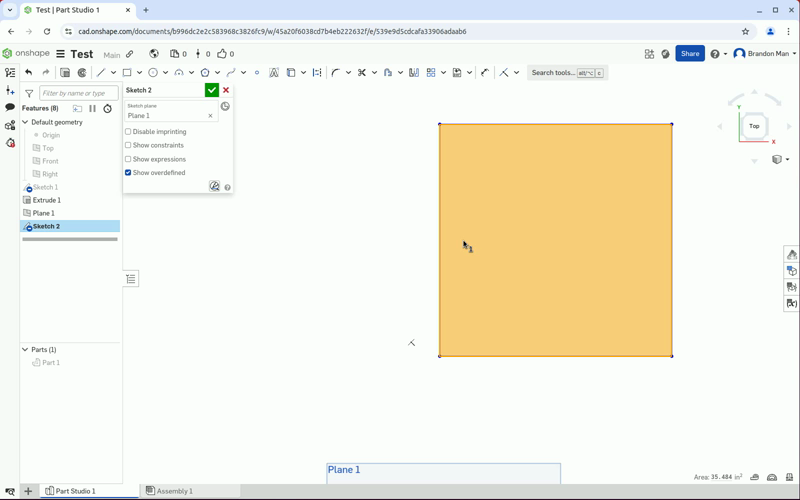
scroll(-6)
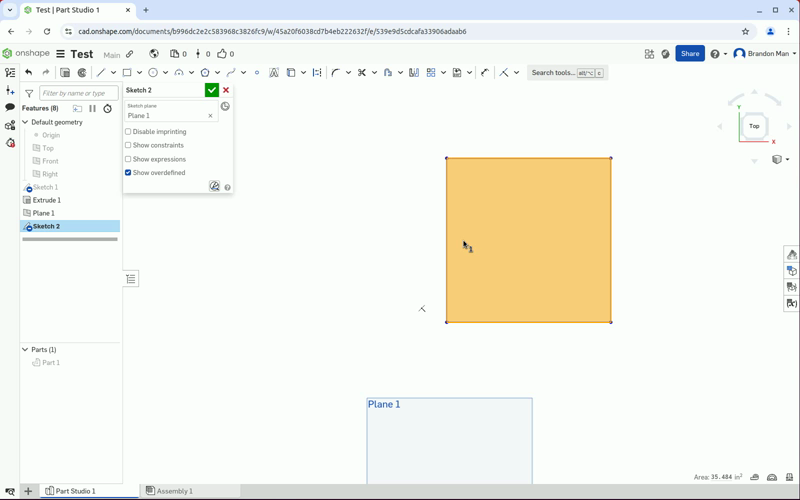
scroll(-6)
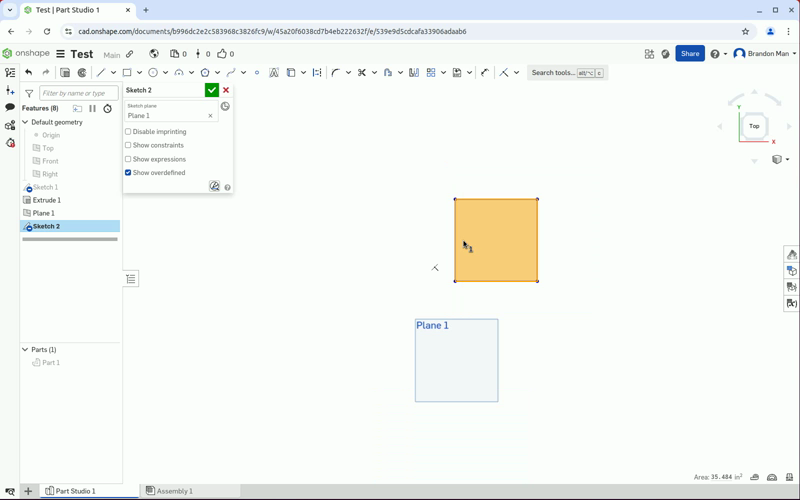
scroll(-6)
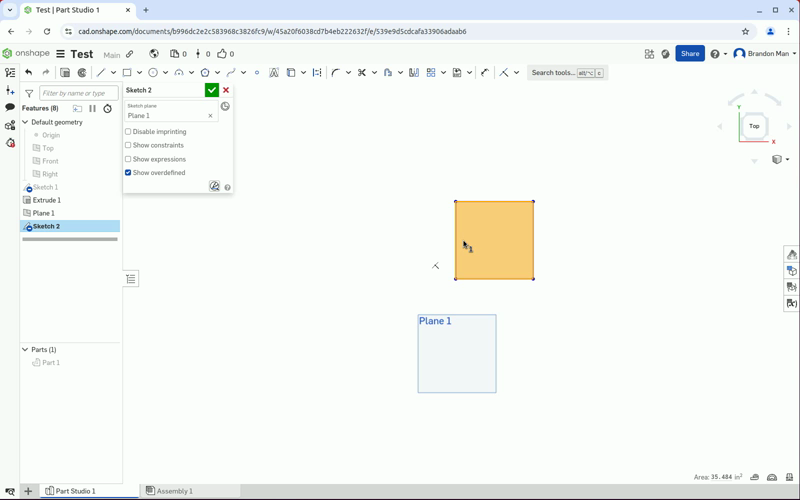
scroll(-6)
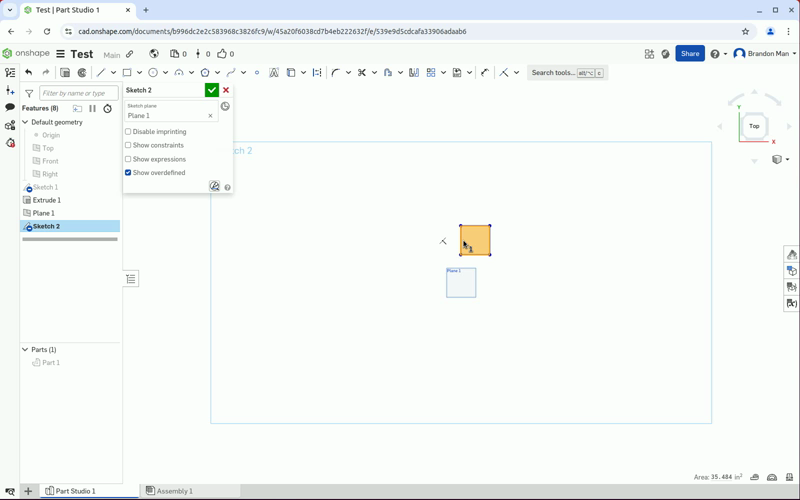
mouse_move(73, 352)
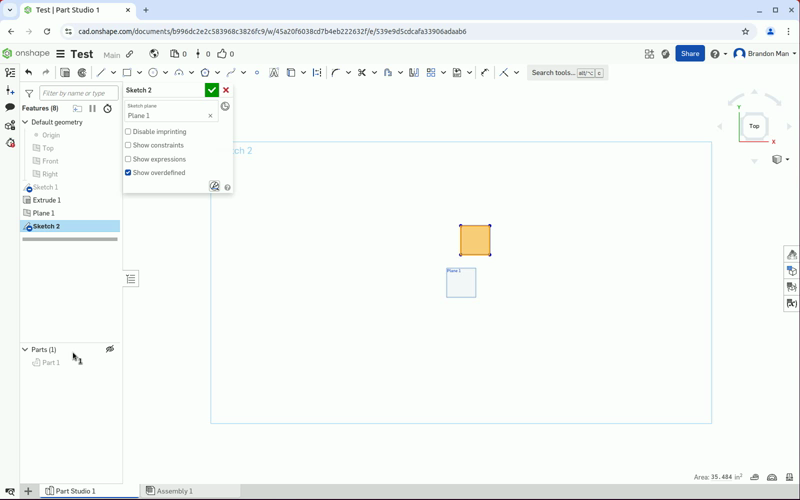
key(shift+y)
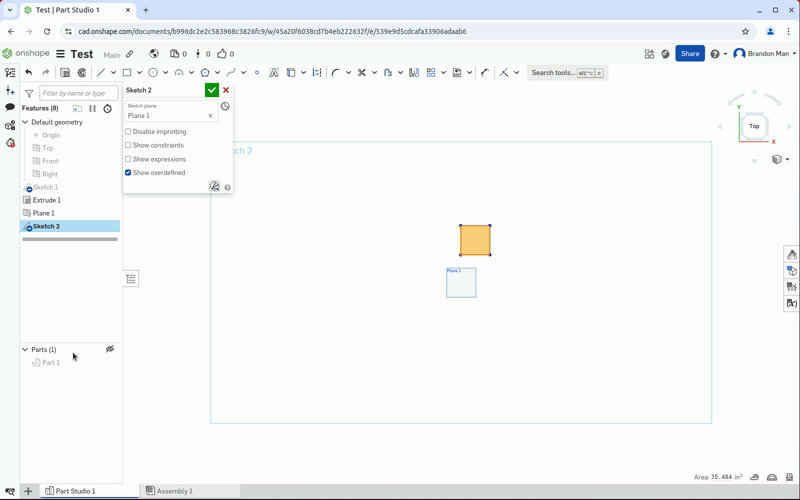
key(shift+e)
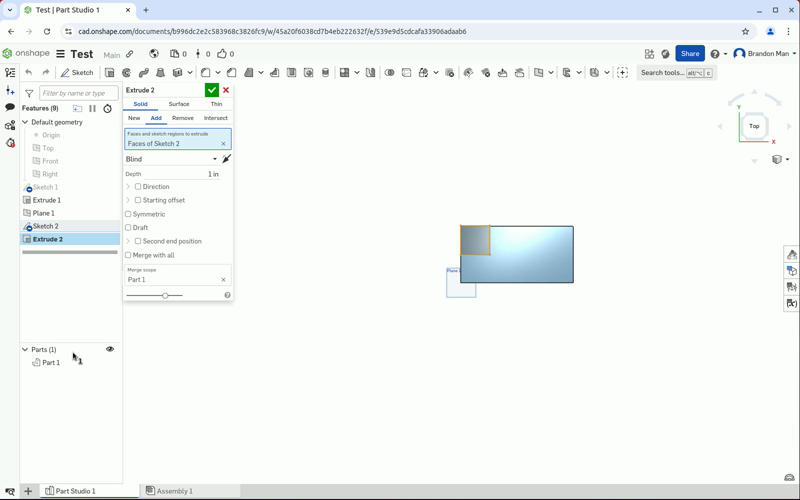
mouse_move(143, 106)
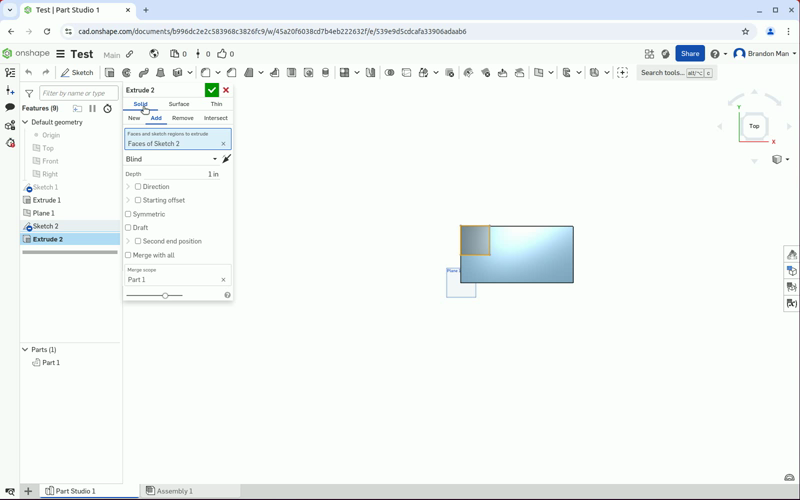
click(143, 106)
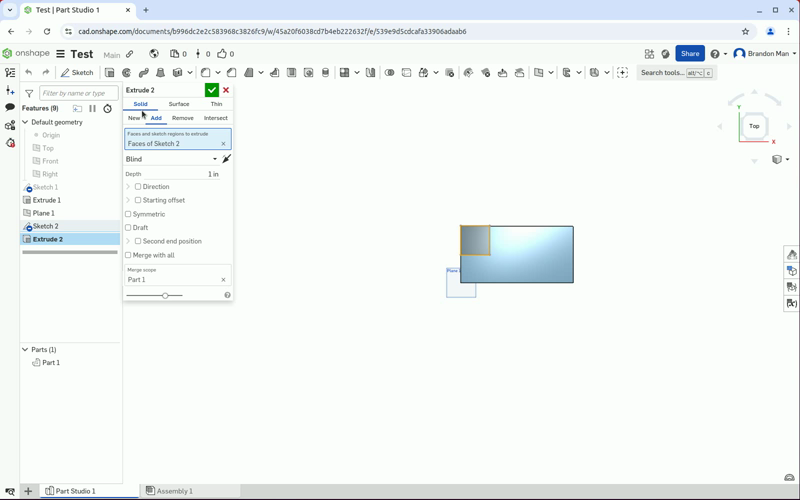
mouse_move(137, 120)
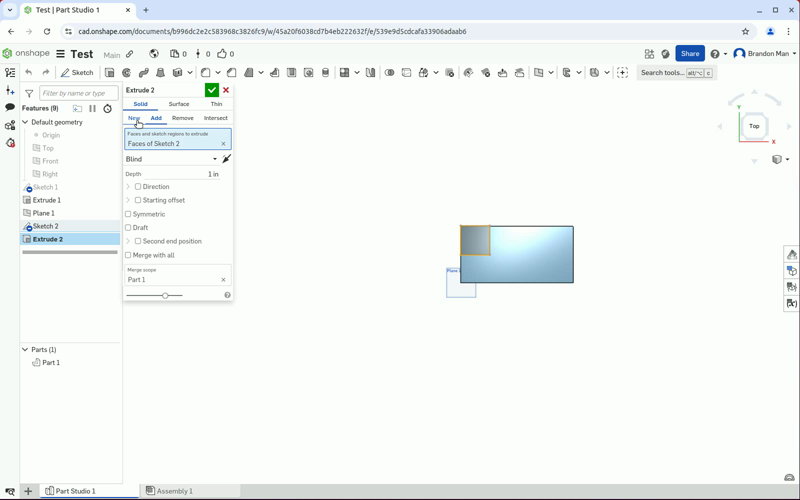
click(137, 120)
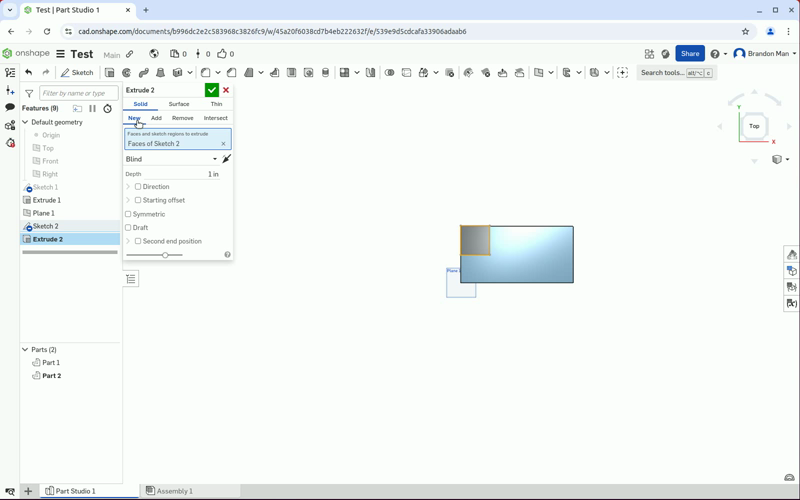
key(tab, 4)
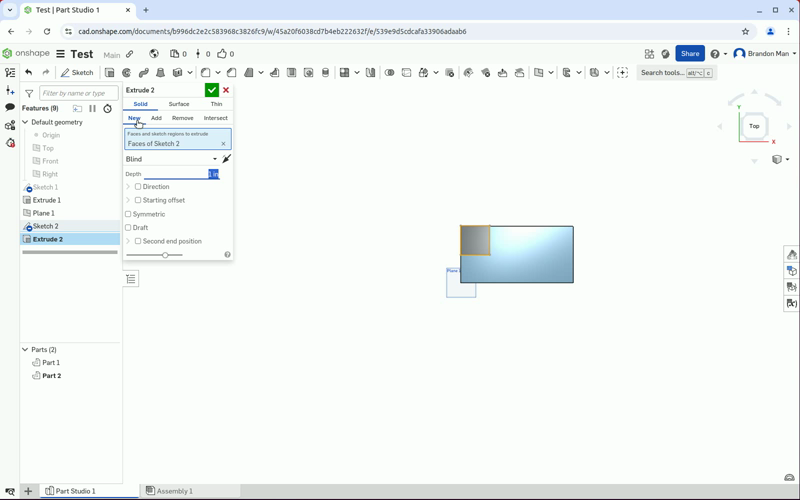
text(8.184)
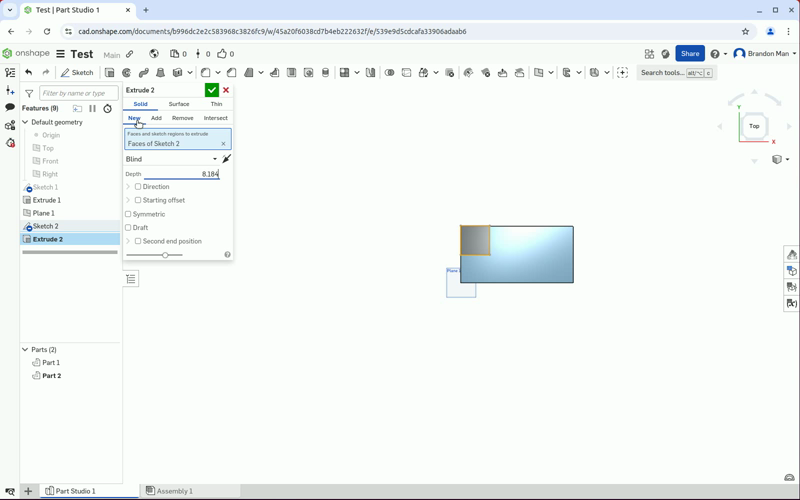
key(enter)
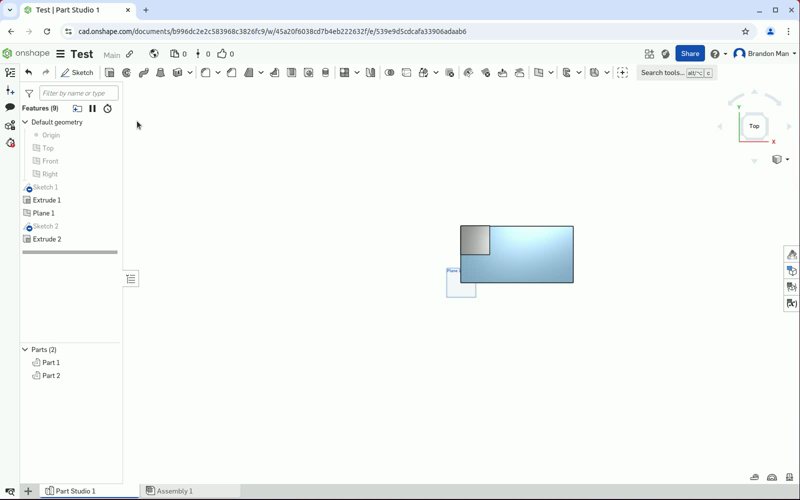
key(shift+h)
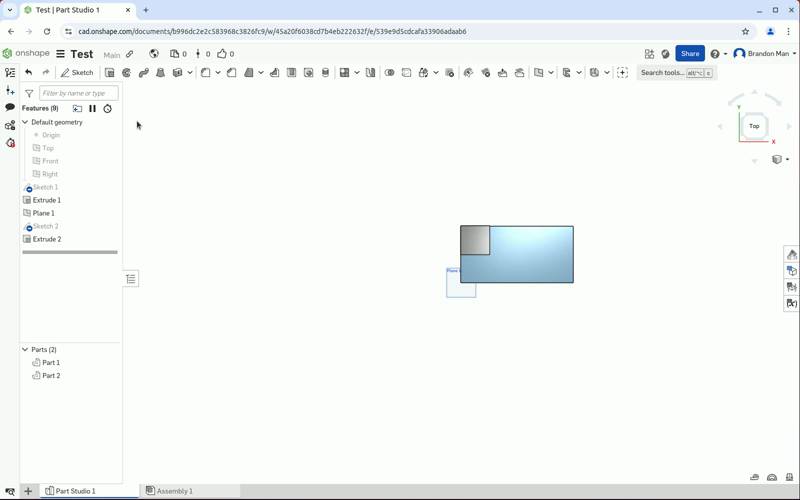
key(shift+h)
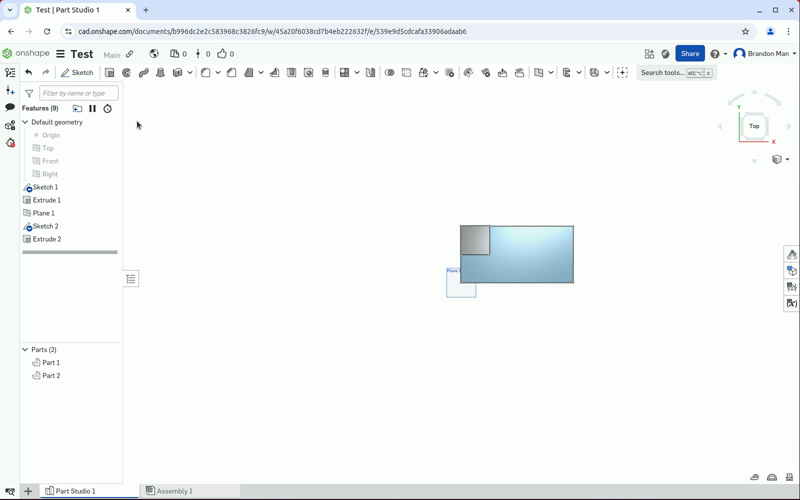
key(shift+7)
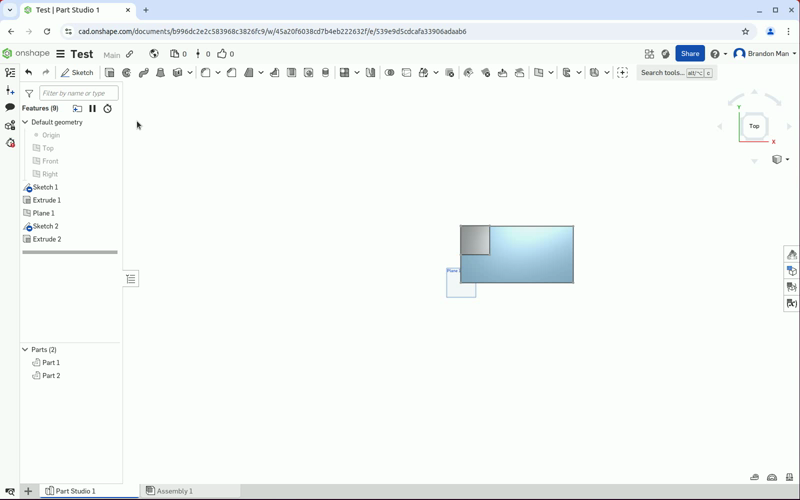
key(up, 3)
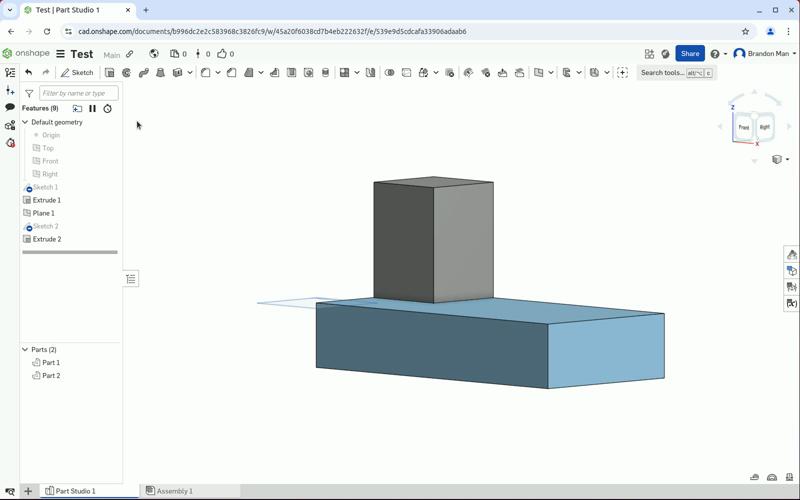
key(left, 3)
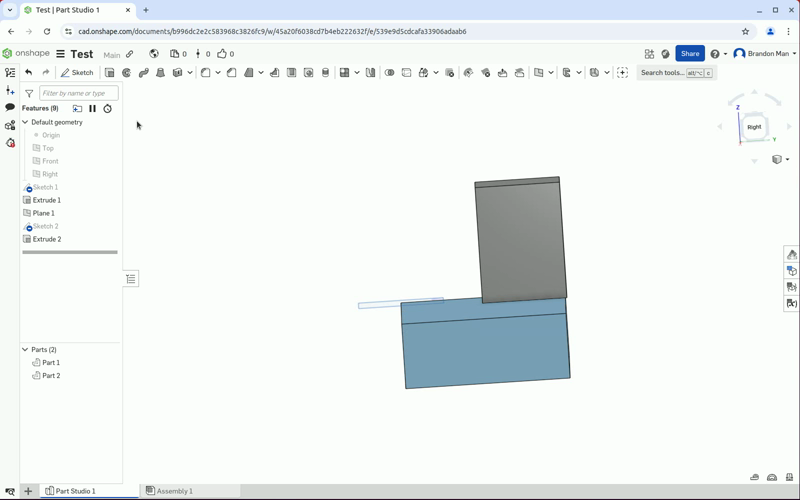
key(right, 3)
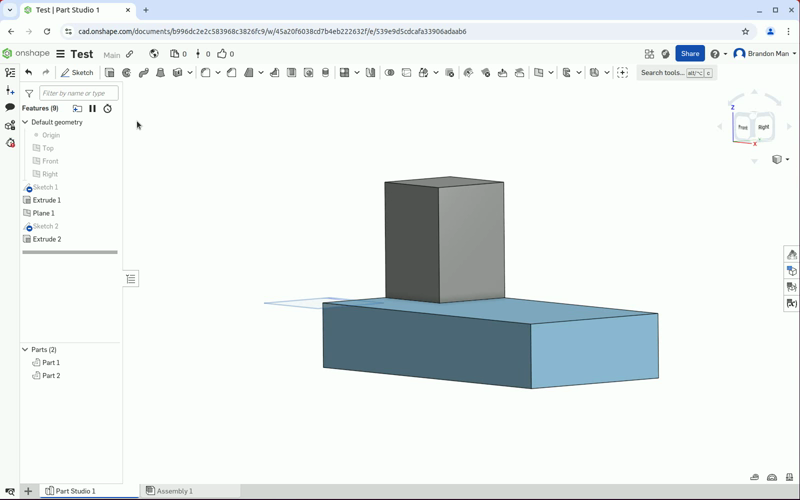
key(down, 3)
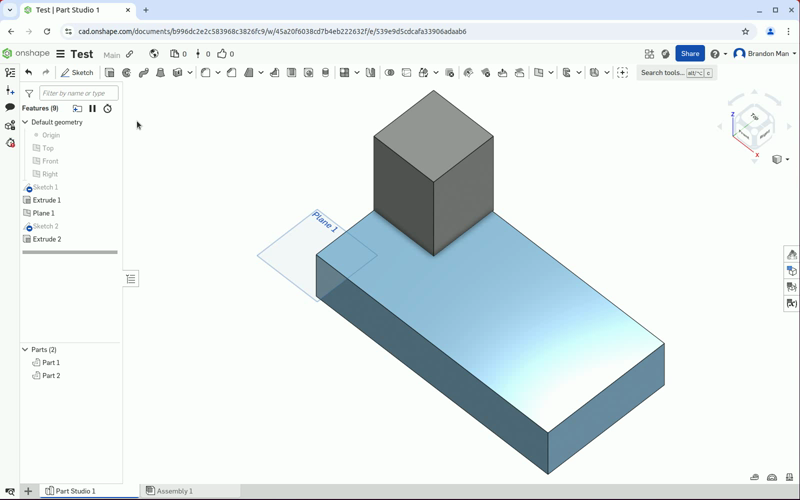
mouse_move(73, 189)
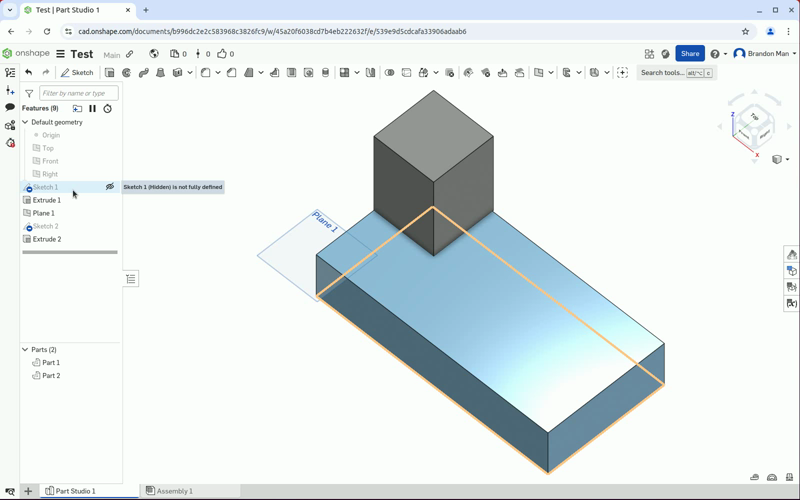
click(73, 189)